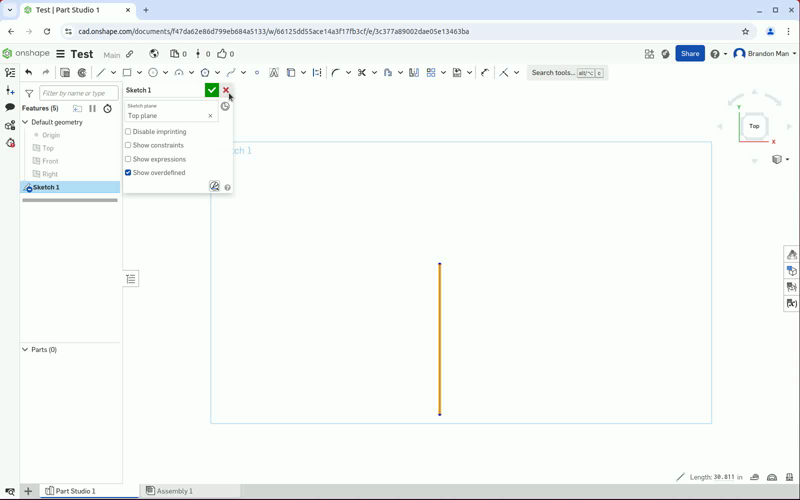
key(shift+h)
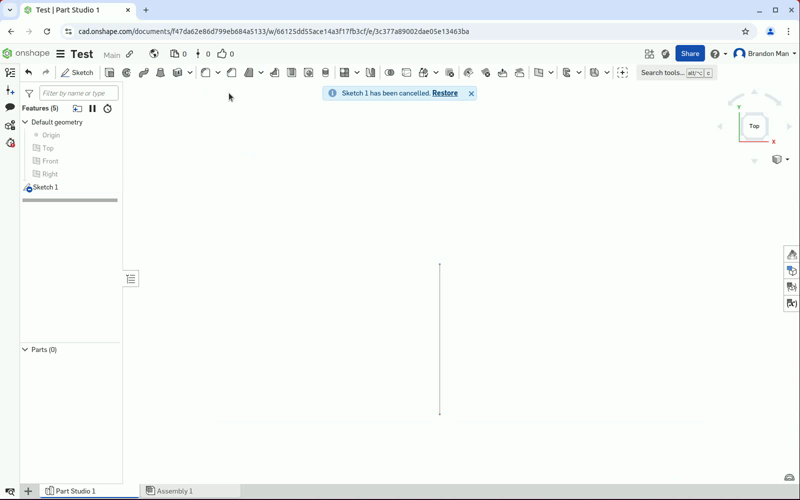
key(shift+s)
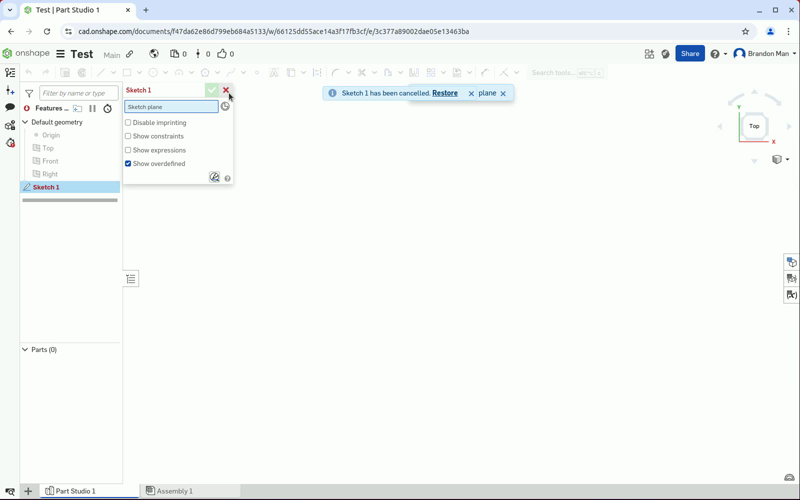
mouse_move(73, 150)
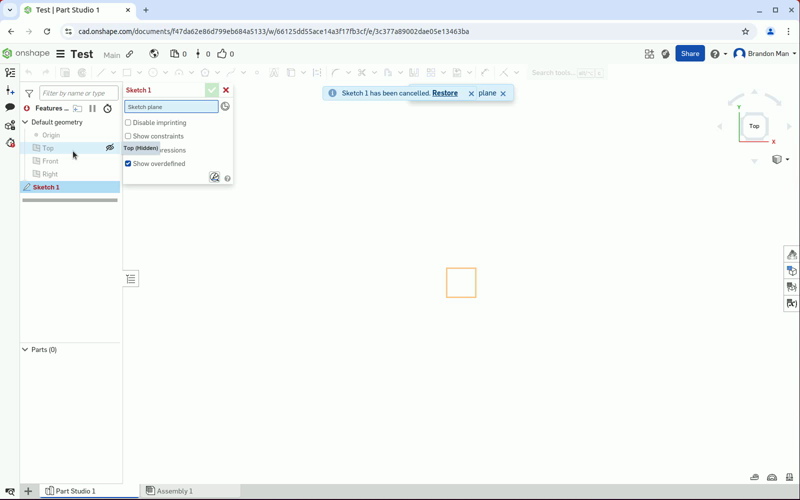
click(73, 150)
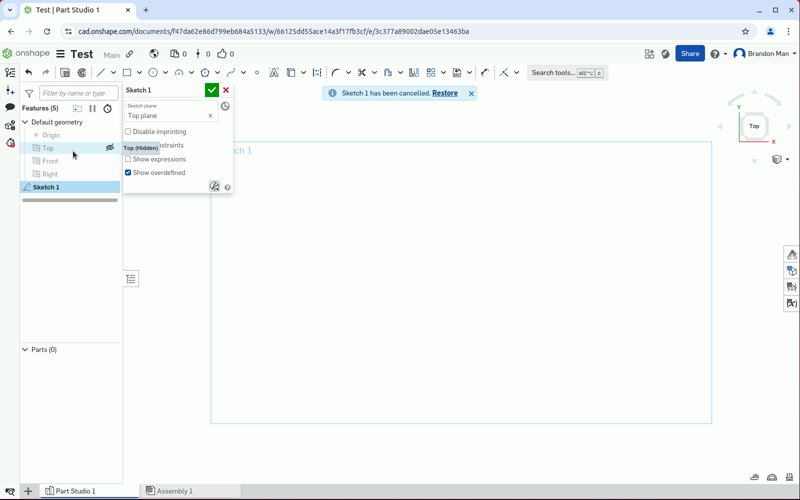
mouse_move(73, 352)
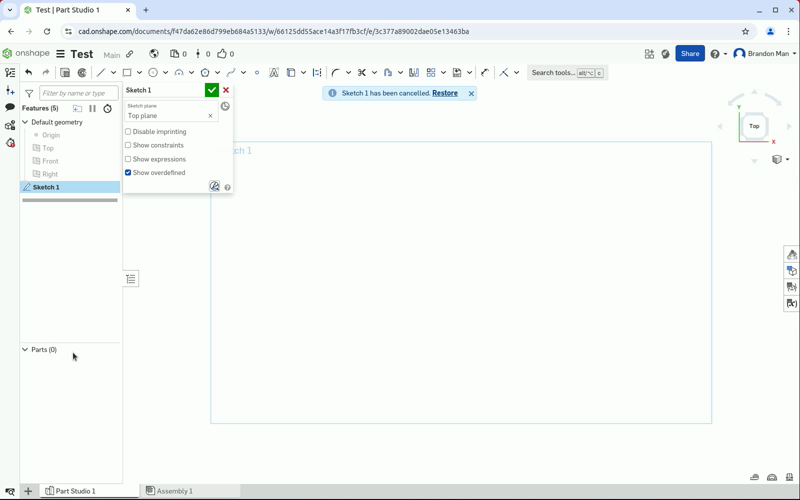
key(y)
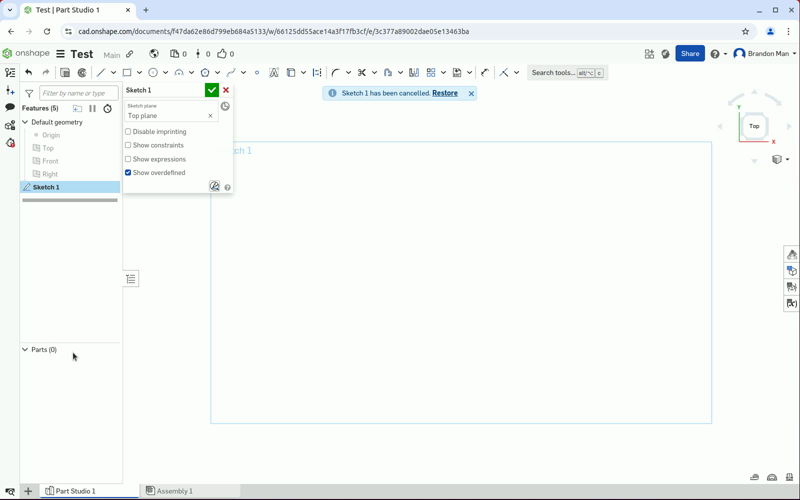
key(l)
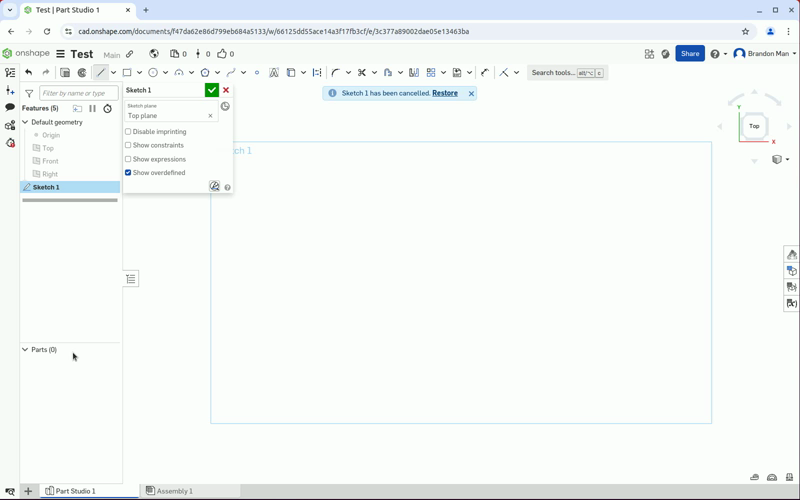
key_down(shift)
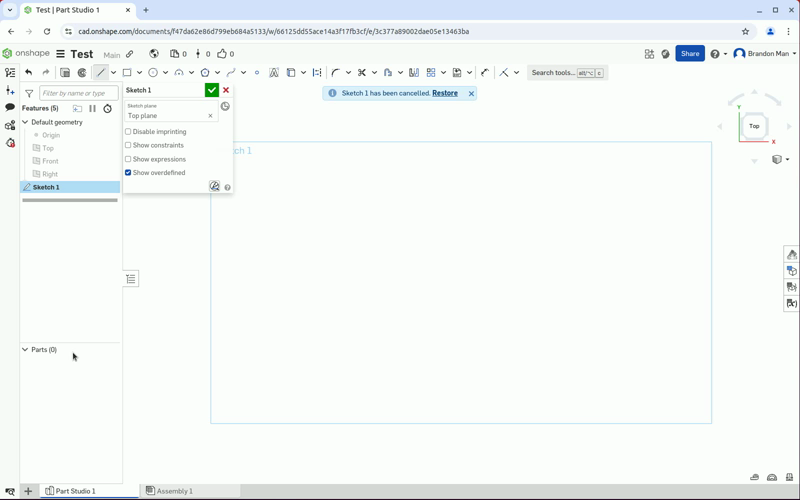
mouse_move(348, 282)
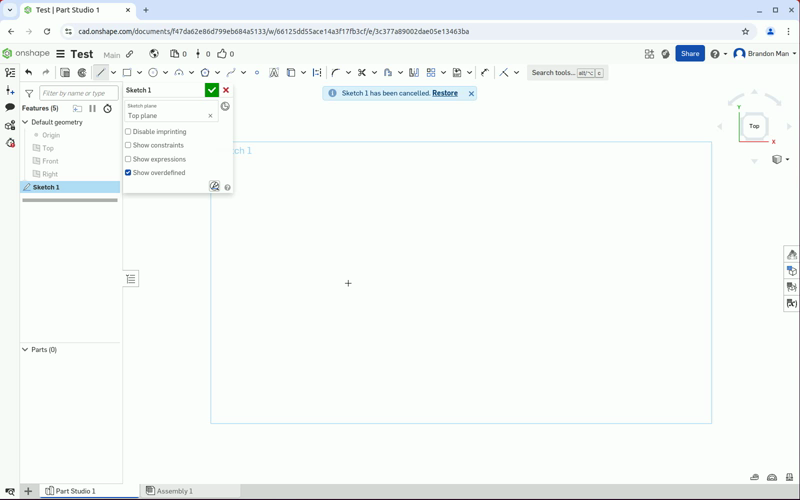
click(348, 282)
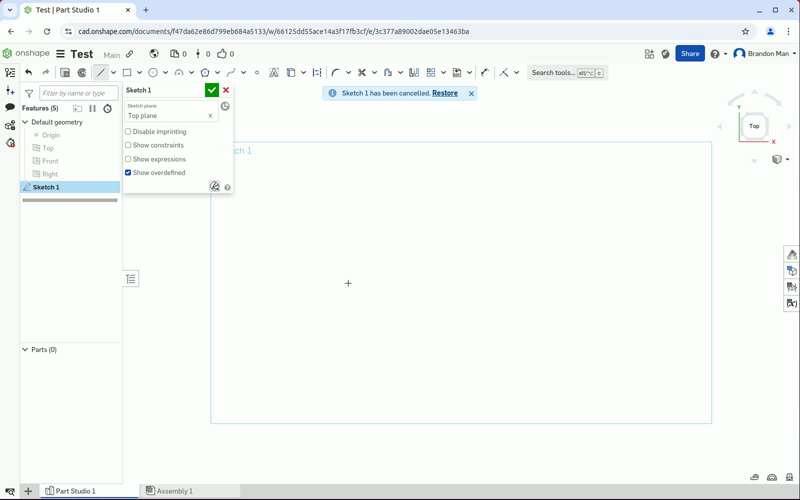
key_up(shift)
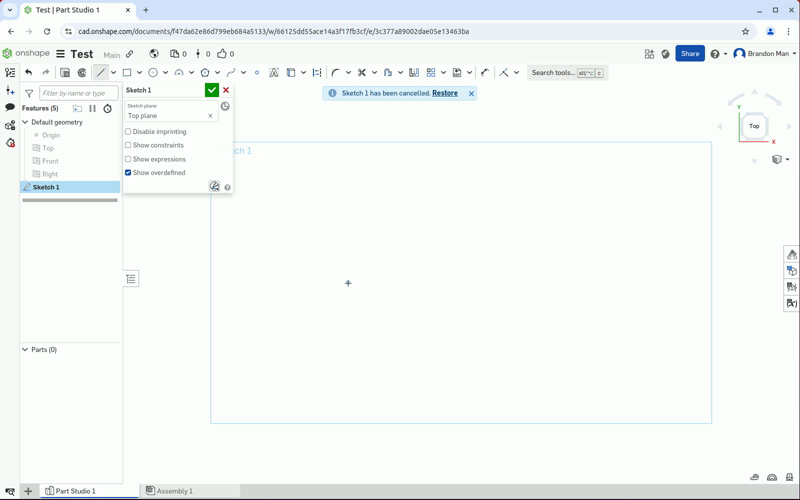
key_down(shift)
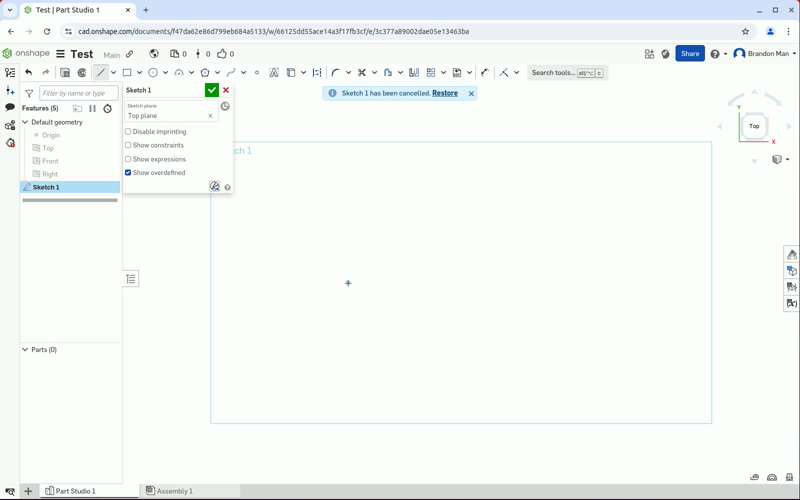
mouse_move(460, 282)
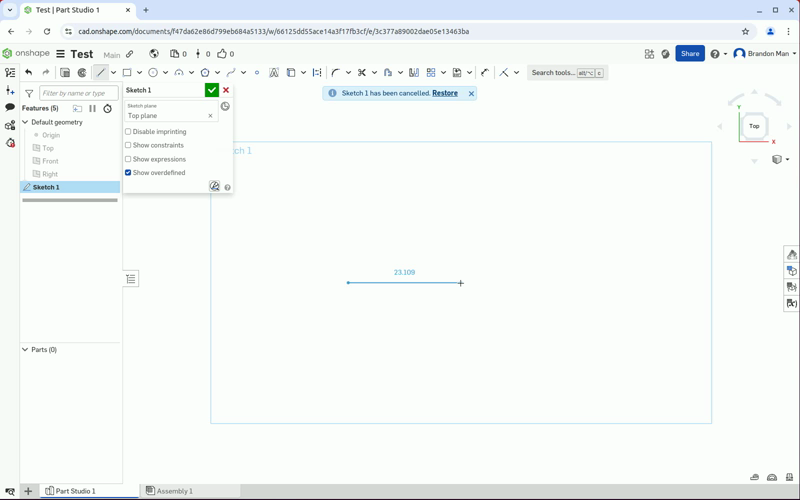
click(460, 282)
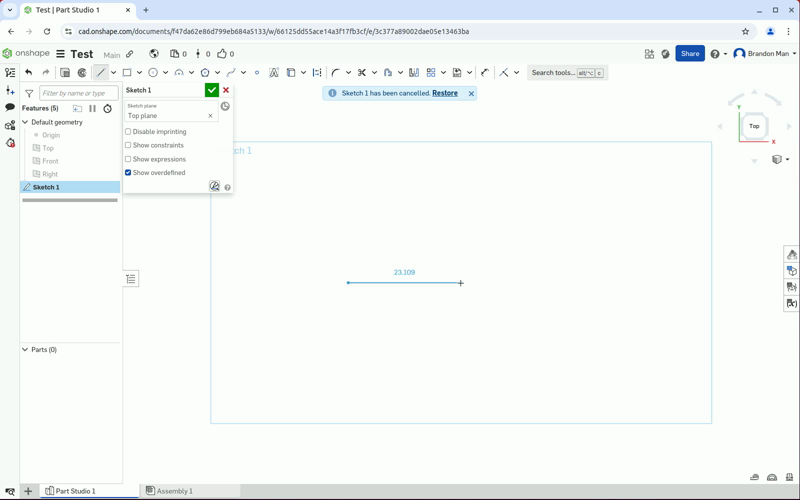
key_up(shift)
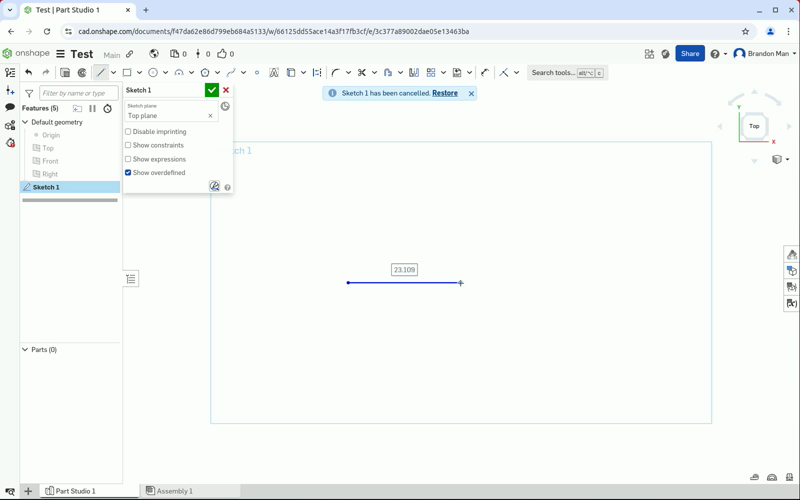
key_down(shift)
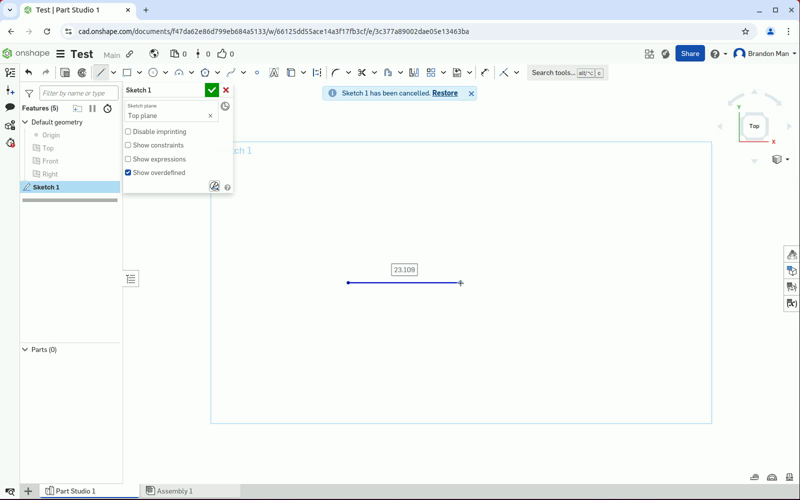
mouse_move(460, 170)
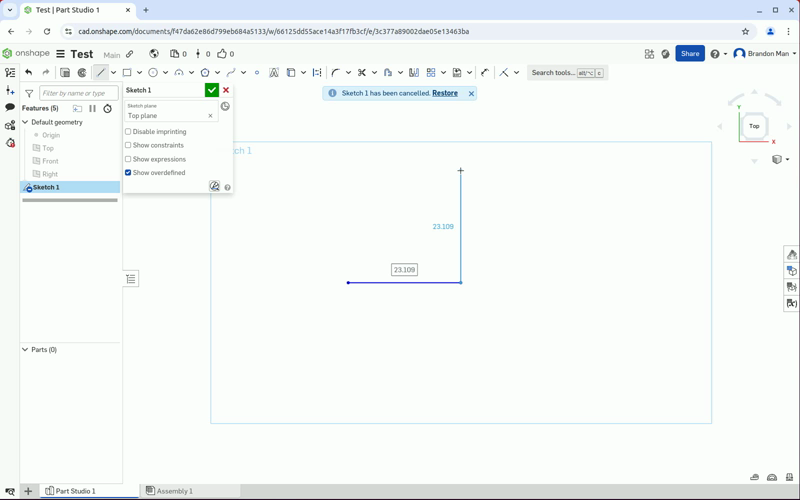
click(460, 170)
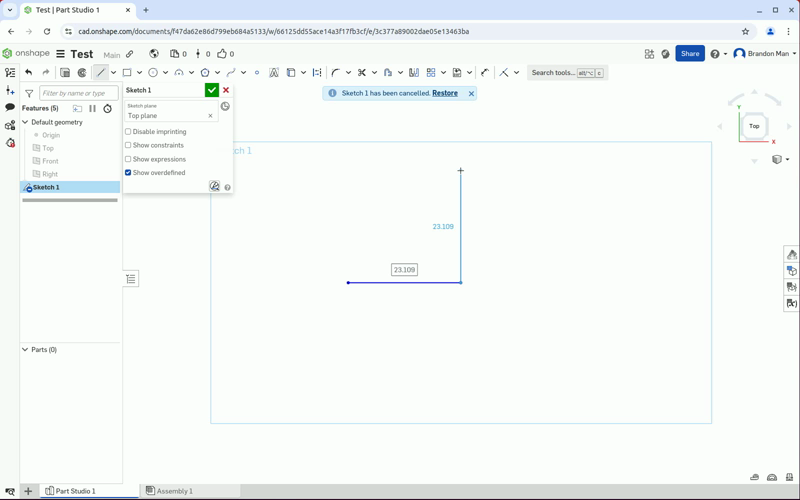
key_up(shift)
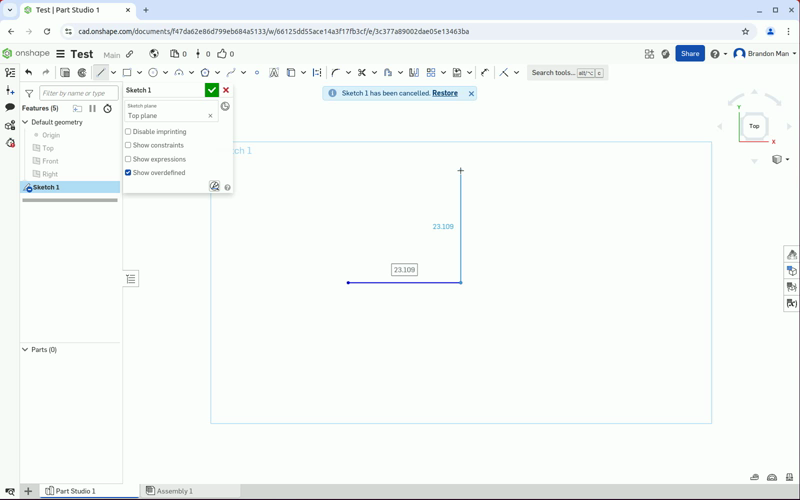
key(esc)
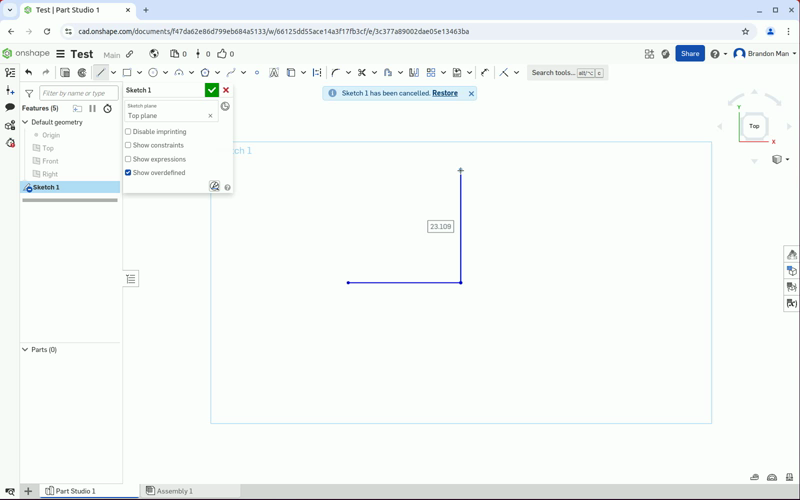
key(a)
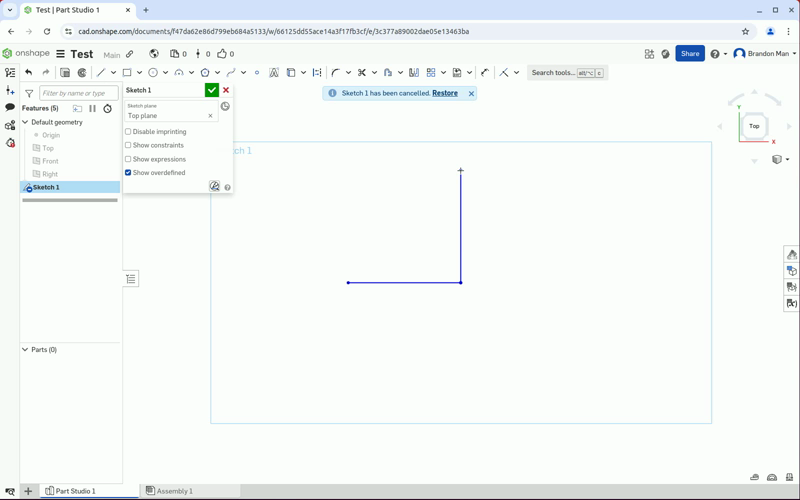
mouse_move(460, 170)
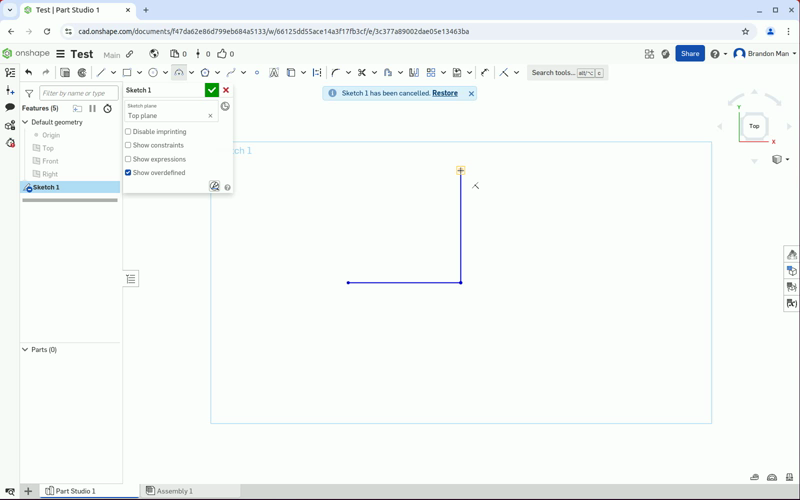
click(460, 170)
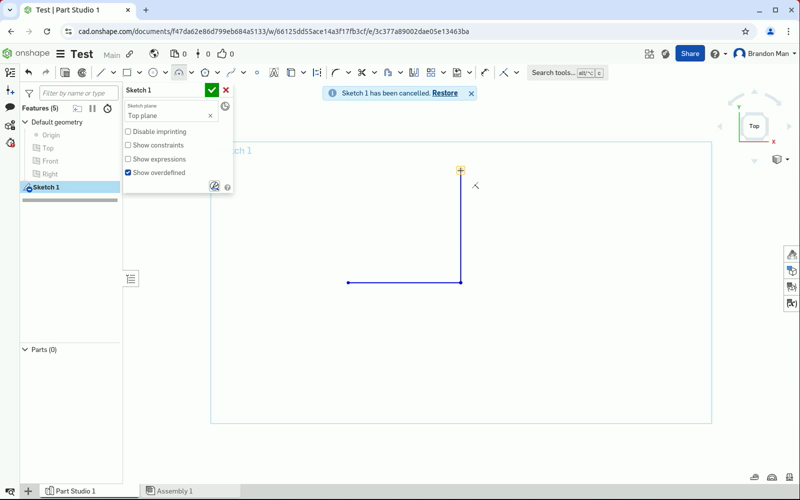
mouse_move(348, 282)
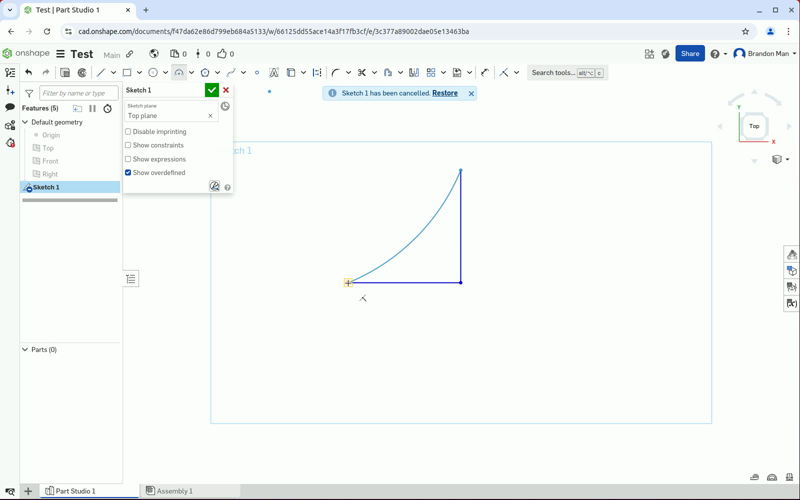
click(348, 282)
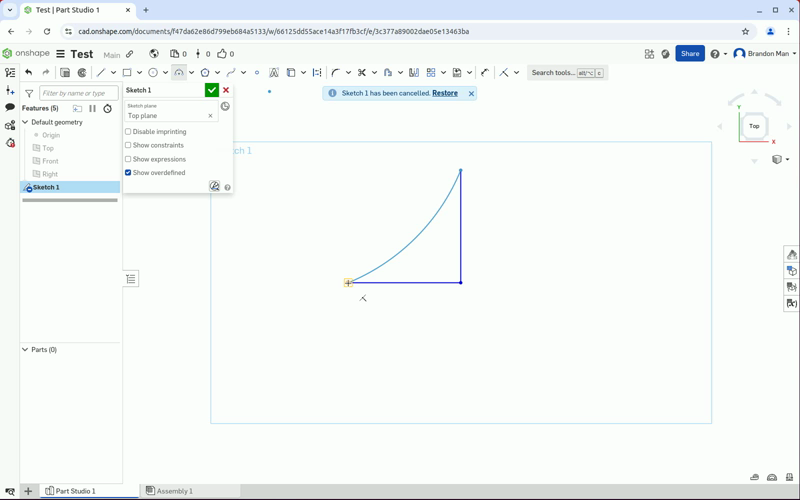
key_down(shift)
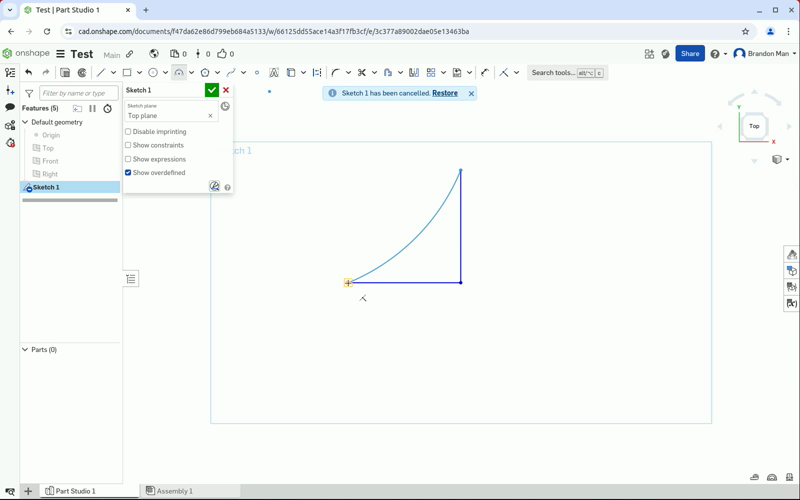
mouse_move(381, 203)
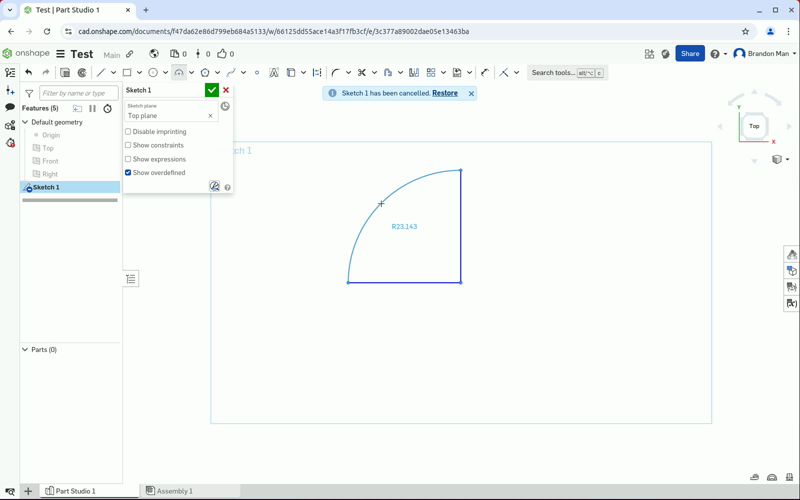
click(381, 203)
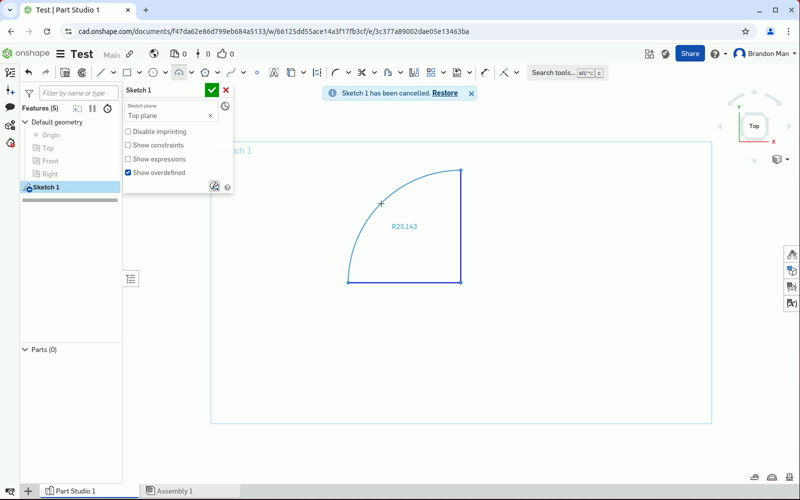
key_up(shift)
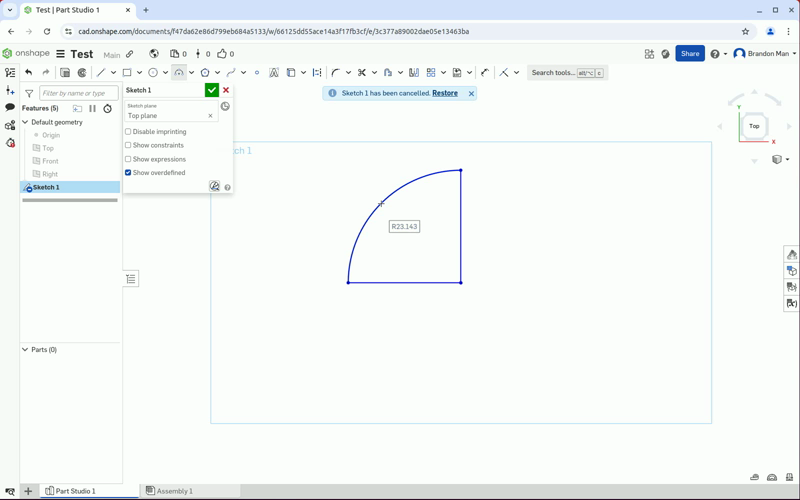
key(esc)
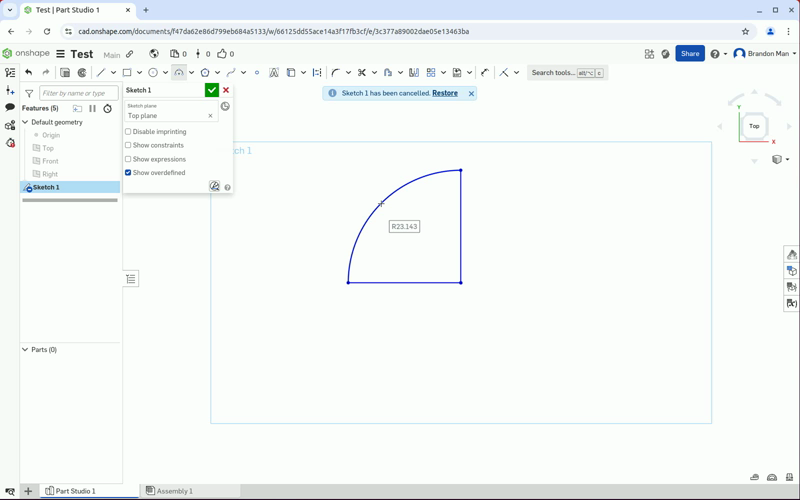
mouse_move(387, 220)
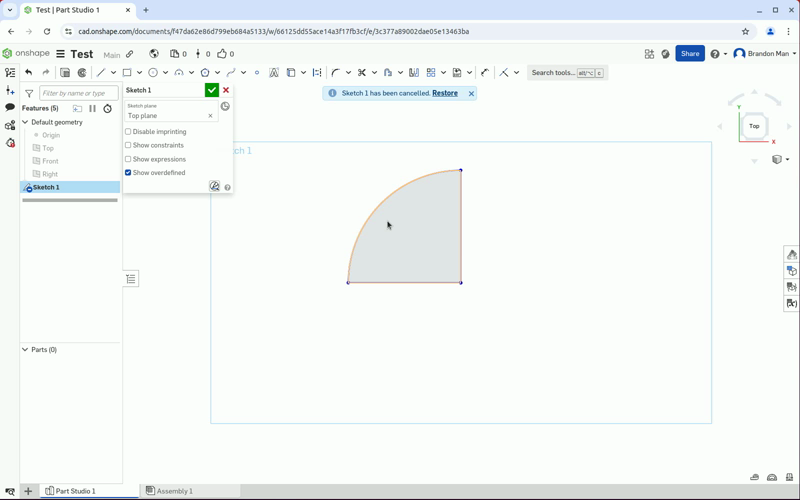
scroll(6)
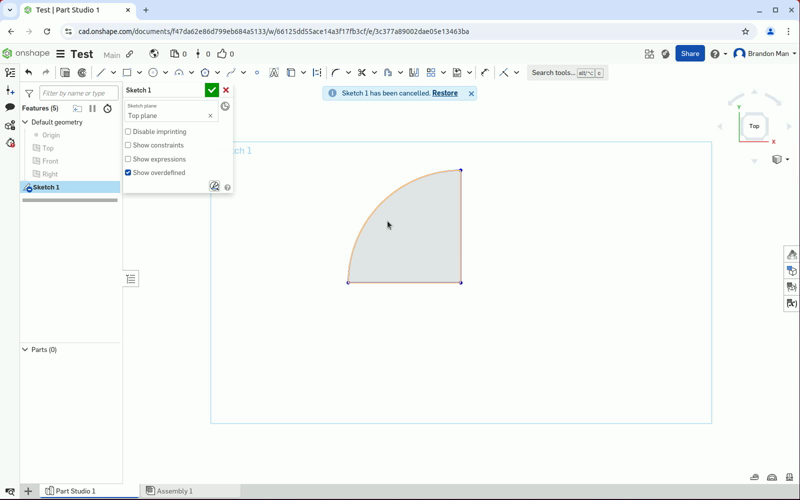
scroll(6)
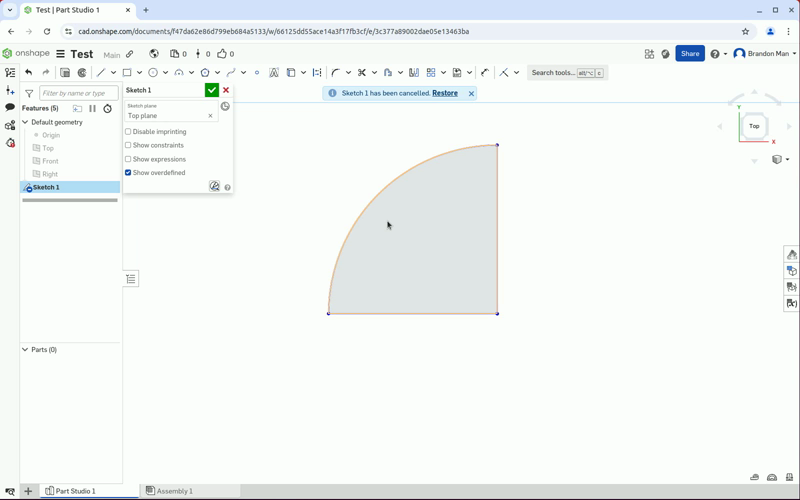
scroll(6)
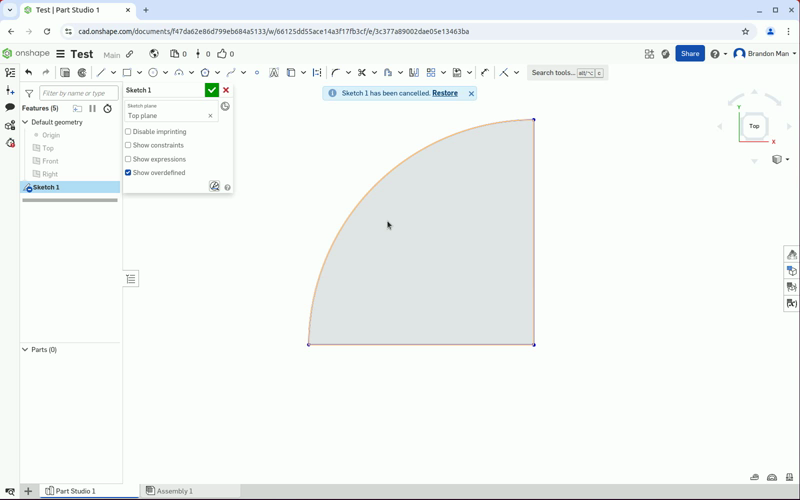
scroll(6)
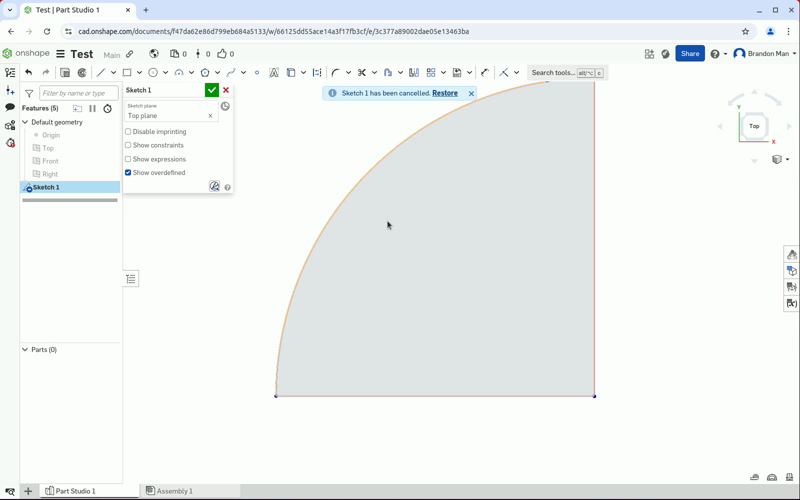
scroll(6)
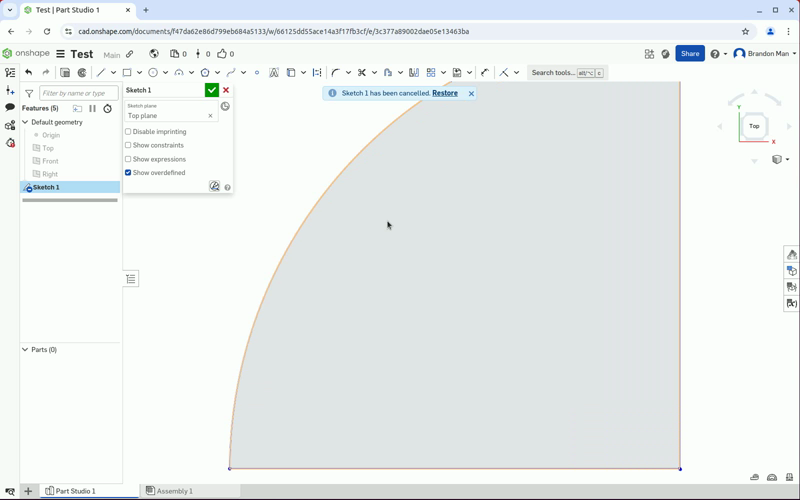
scroll(6)
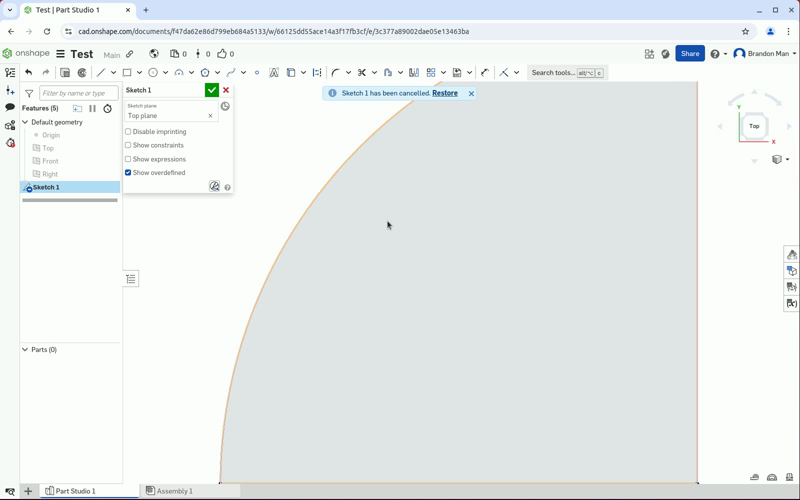
scroll(6)
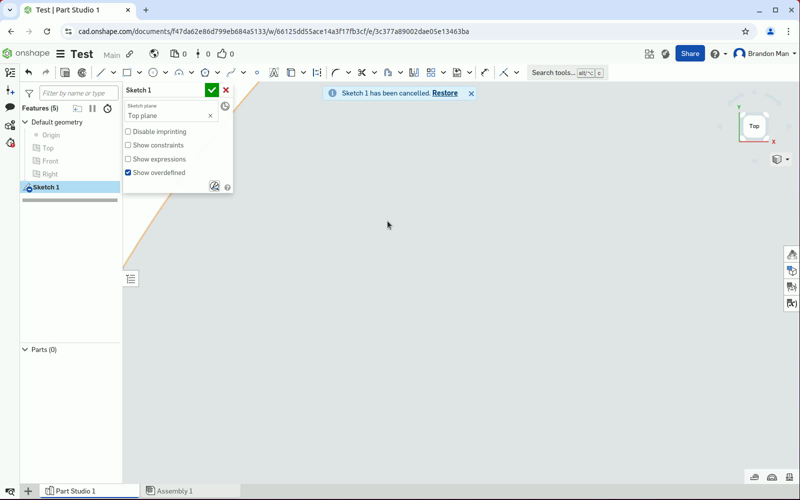
click(387, 220)
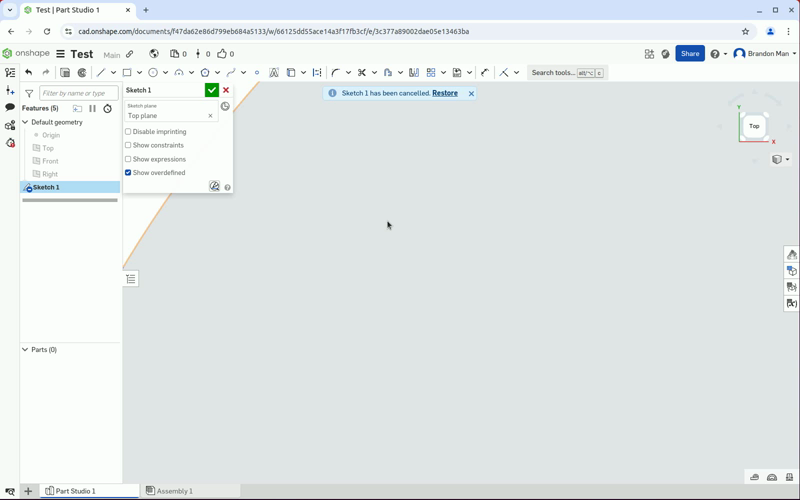
scroll(-6)
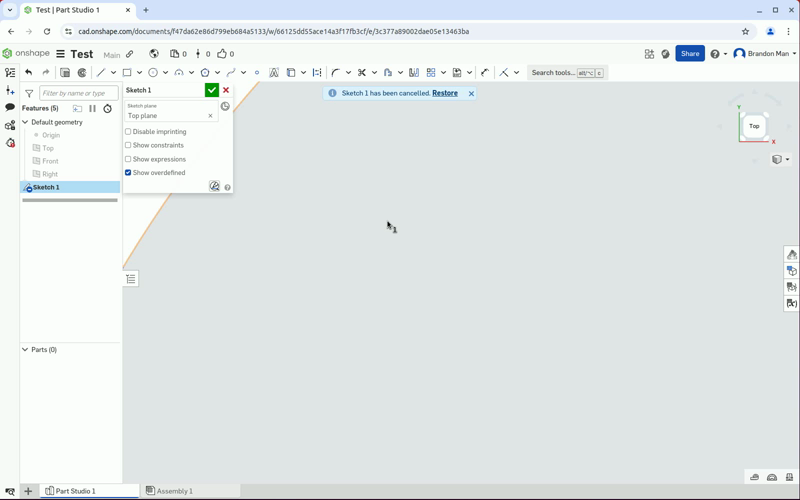
scroll(-6)
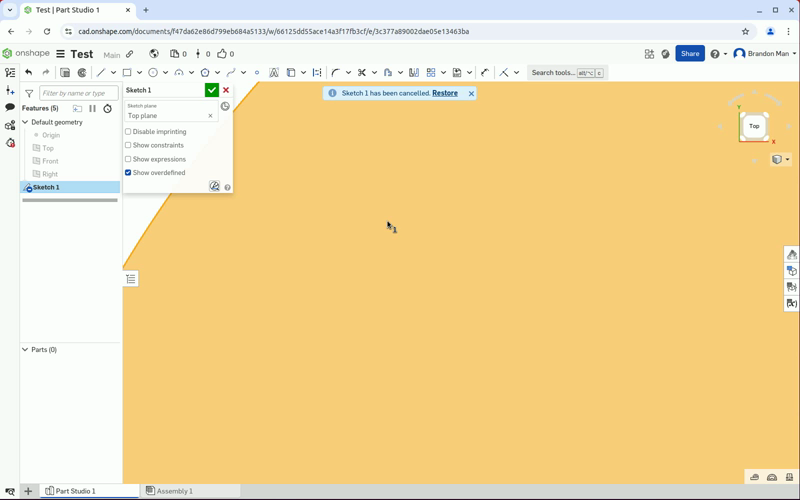
scroll(-6)
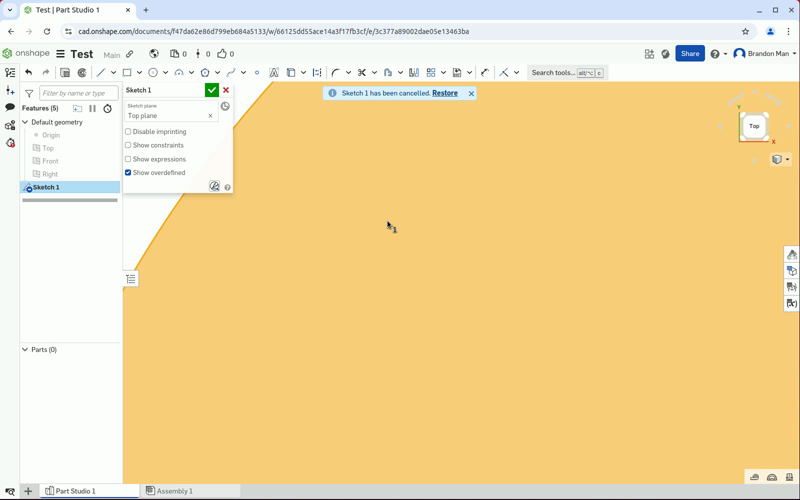
scroll(-6)
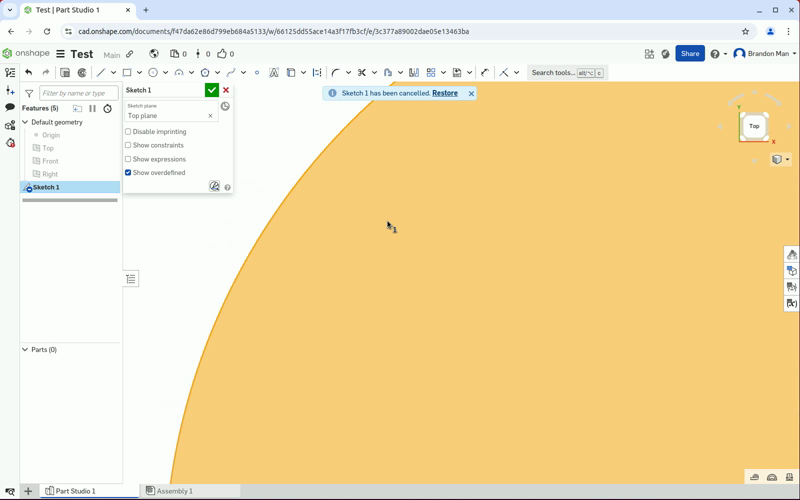
scroll(-6)
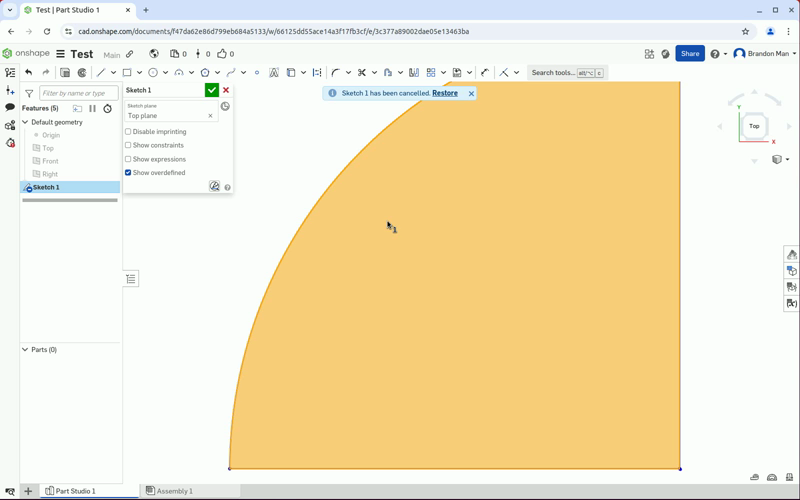
scroll(-6)
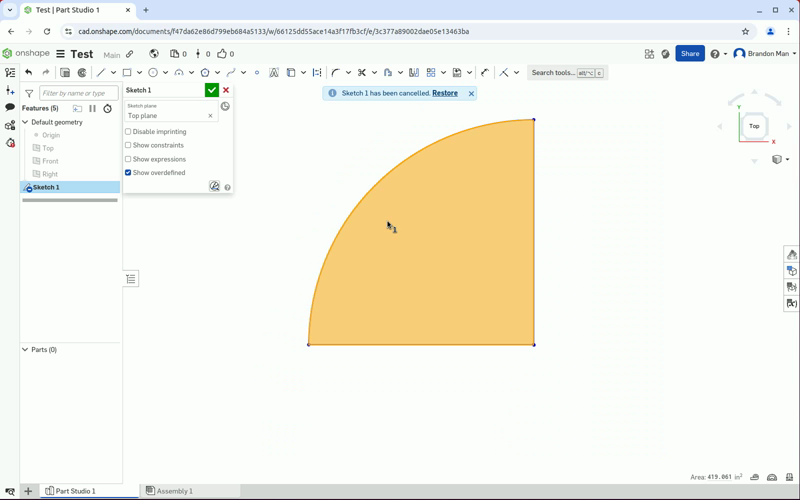
scroll(-6)
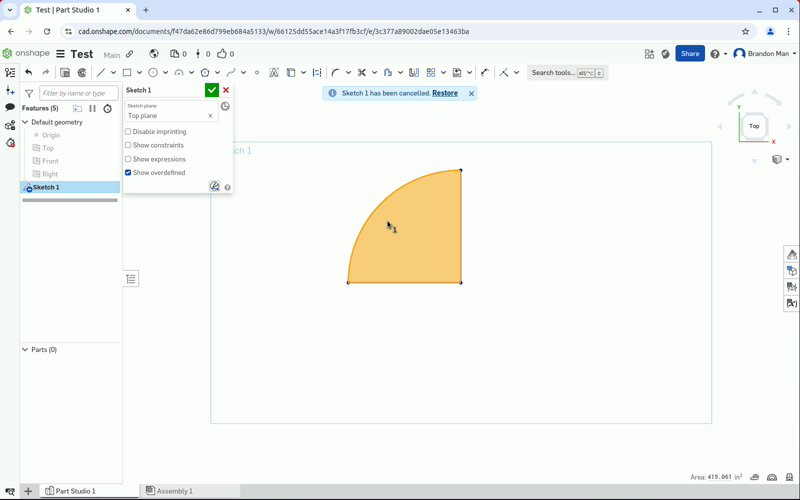
mouse_move(73, 352)
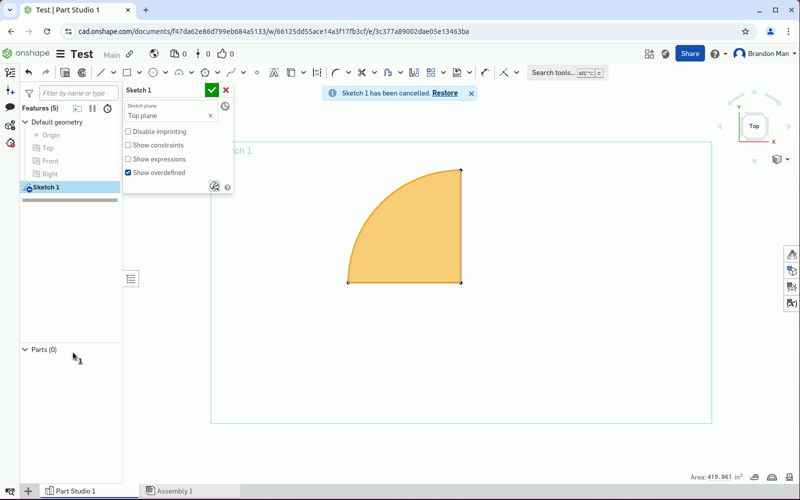
key(shift+y)
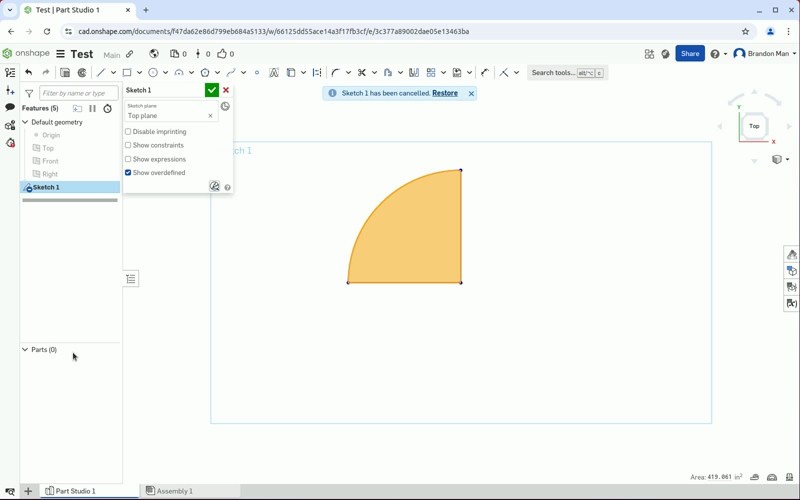
key(shift+e)
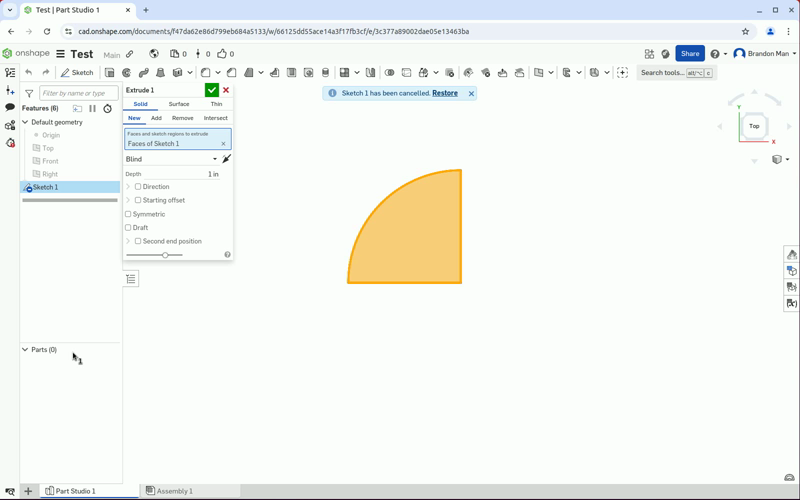
mouse_move(143, 106)
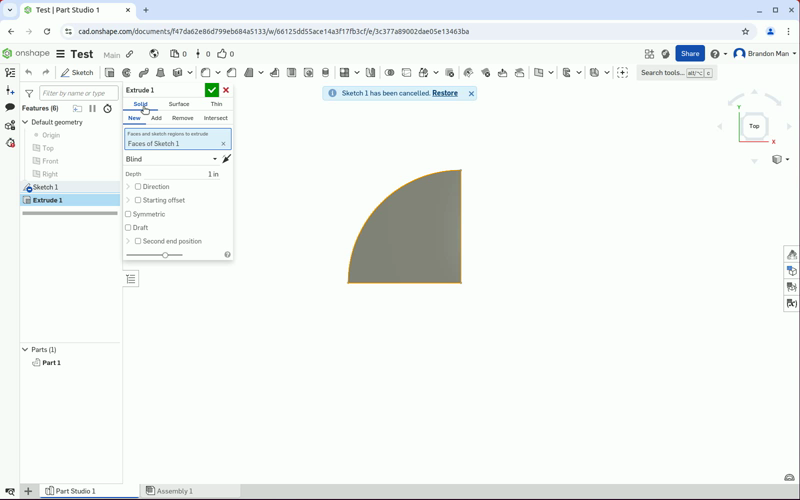
click(143, 106)
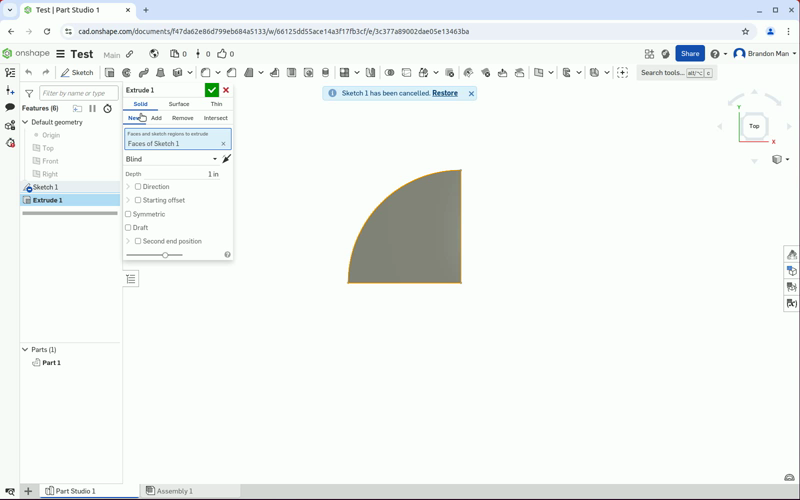
mouse_move(137, 120)
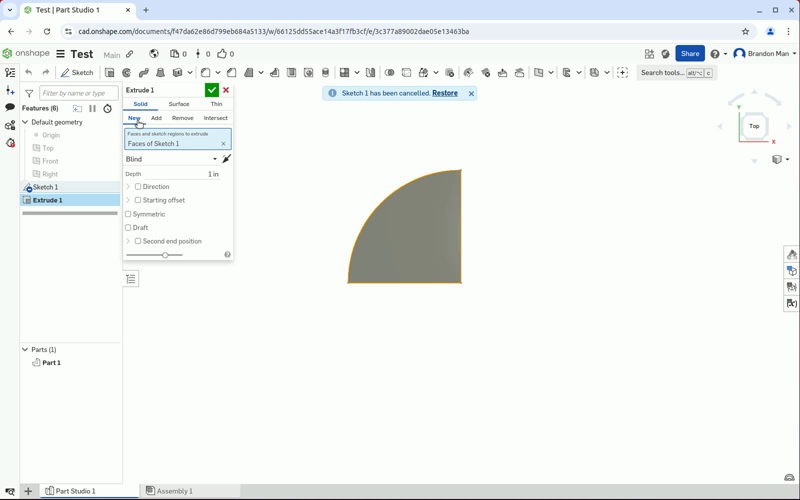
click(137, 120)
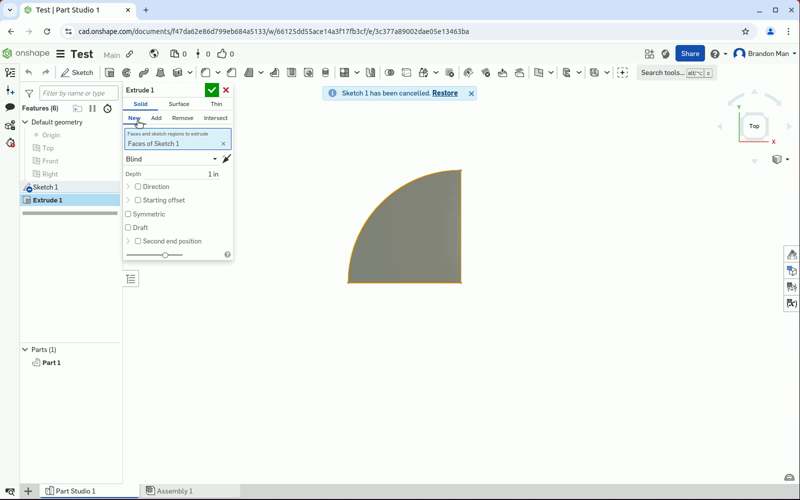
key(tab, 4)
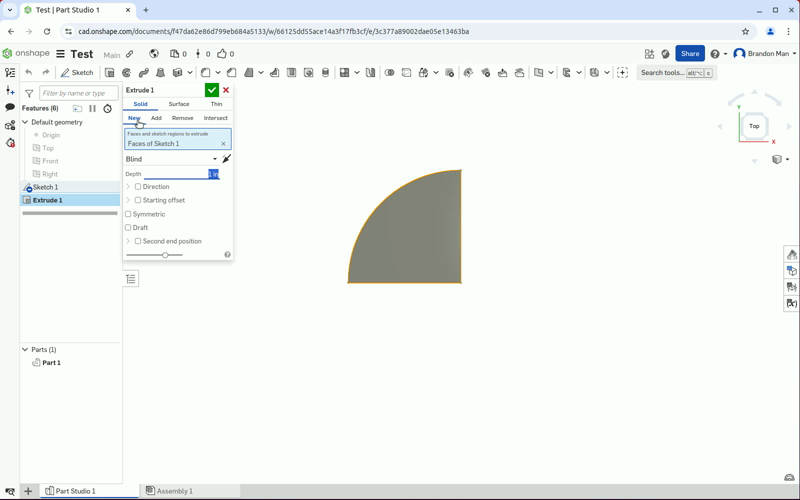
text(2.407)
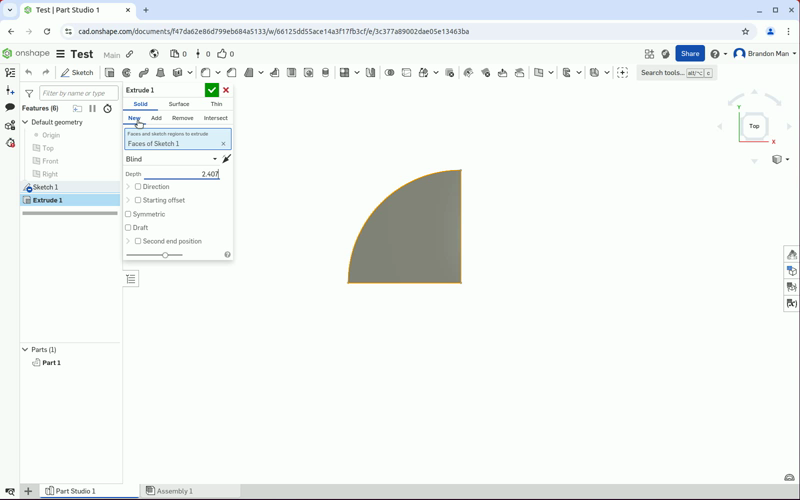
key(enter)
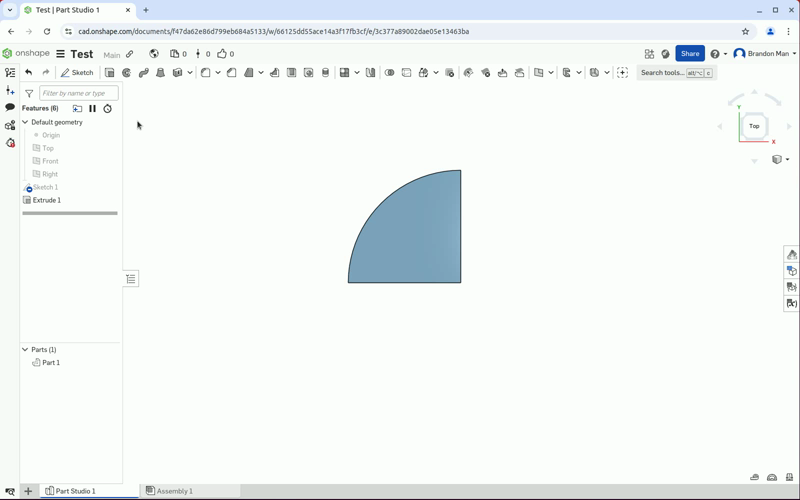
key(shift+h)
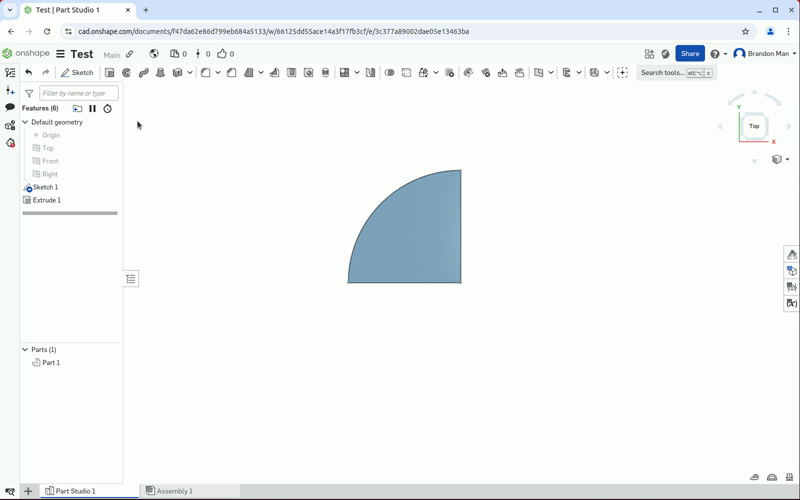
key(shift+h)
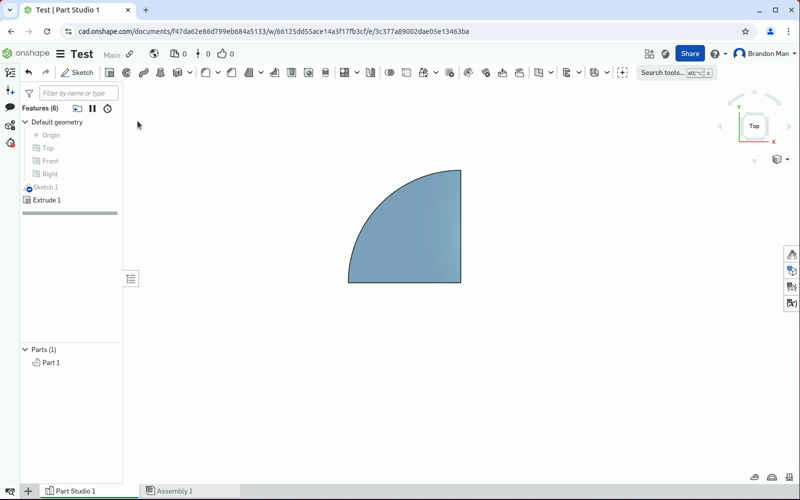
mouse_move(73, 189)
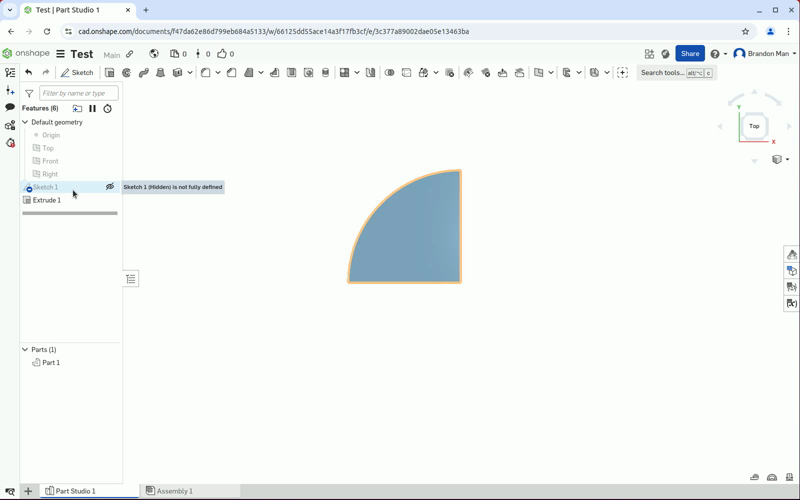
click(73, 189)
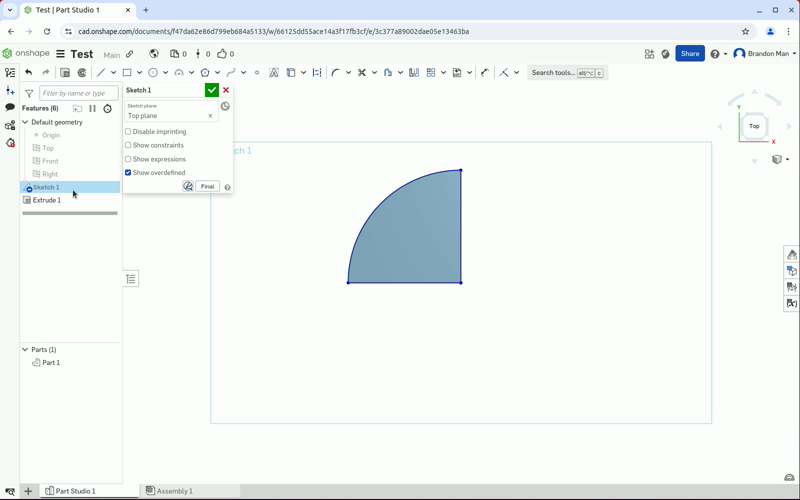
mouse_move(229, 92)
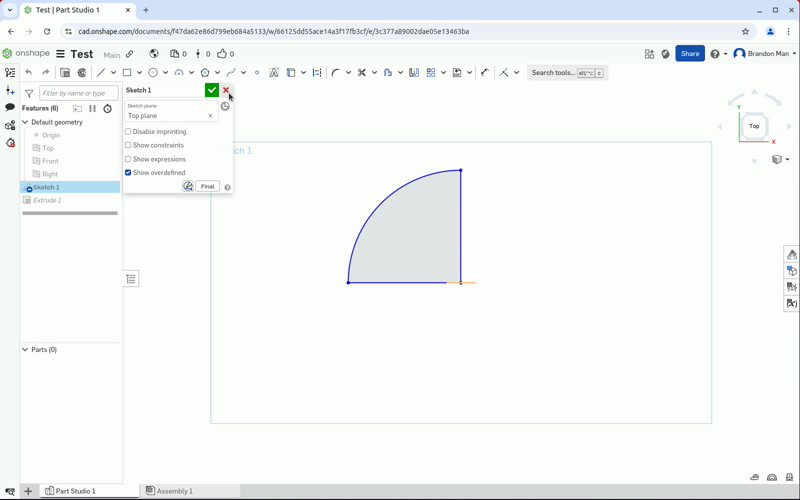
click(229, 92)
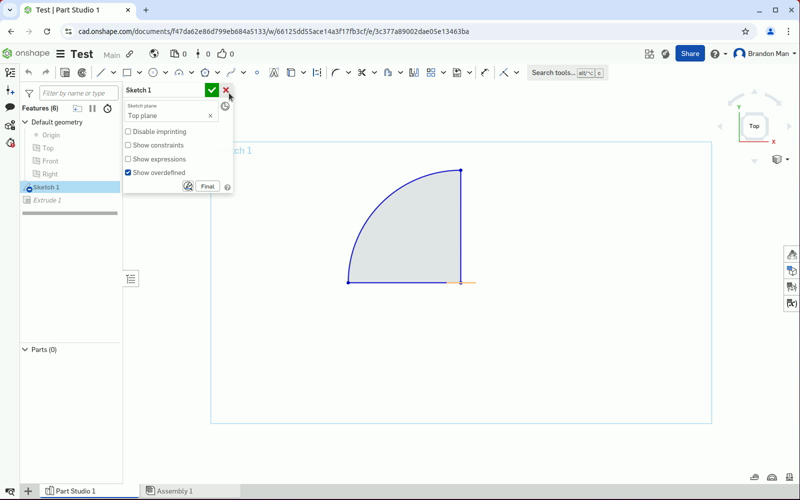
key(shift+s)
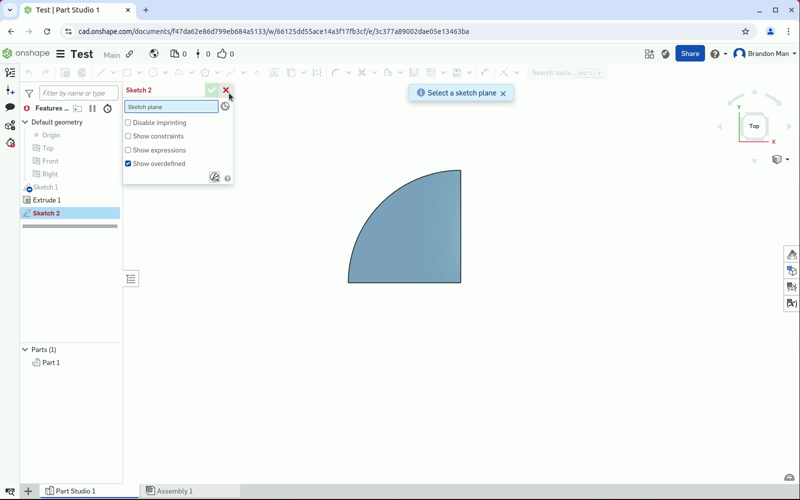
mouse_move(73, 150)
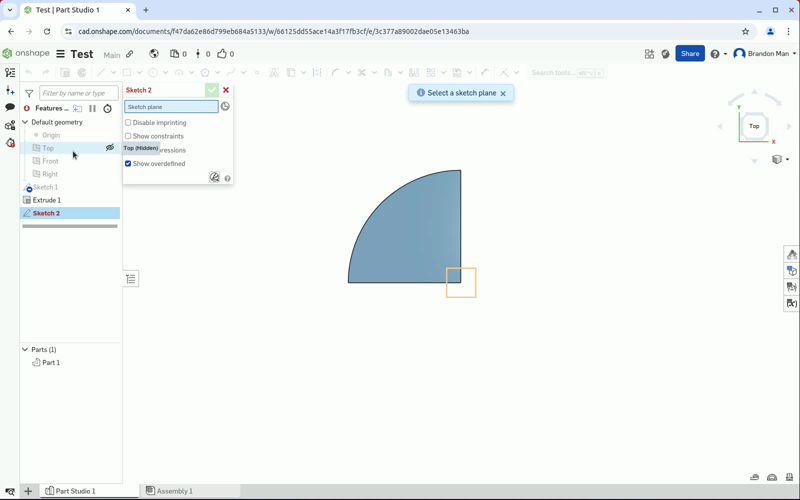
click(73, 150)
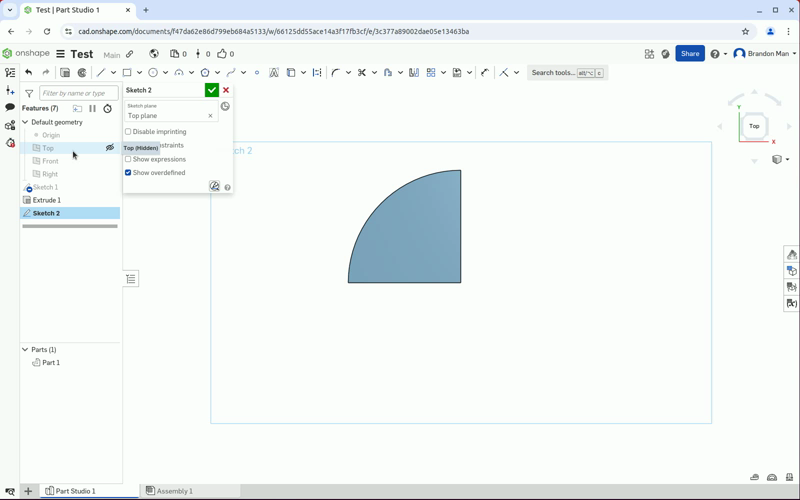
mouse_move(73, 352)
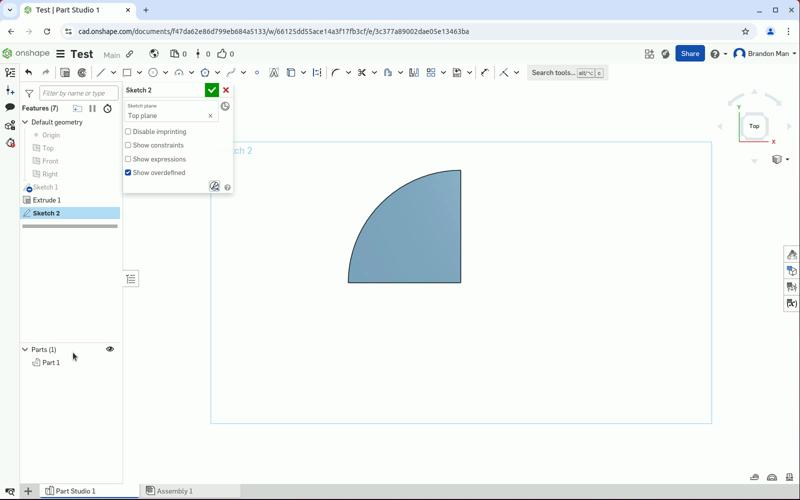
key(y)
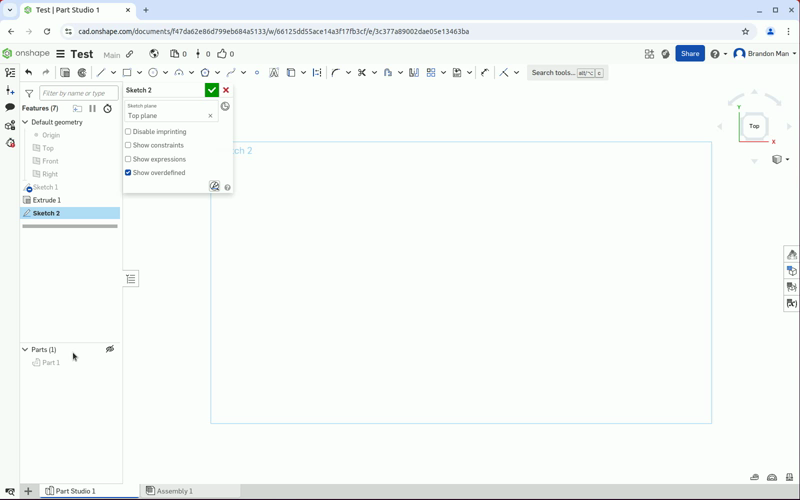
key(a)
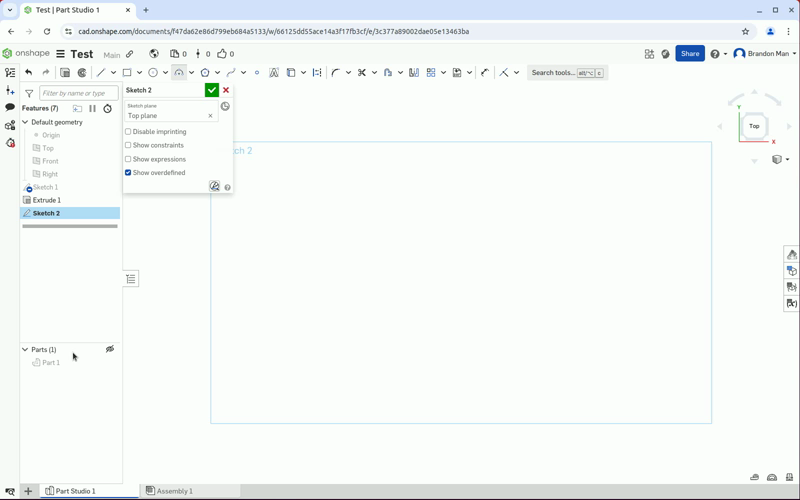
key_down(shift)
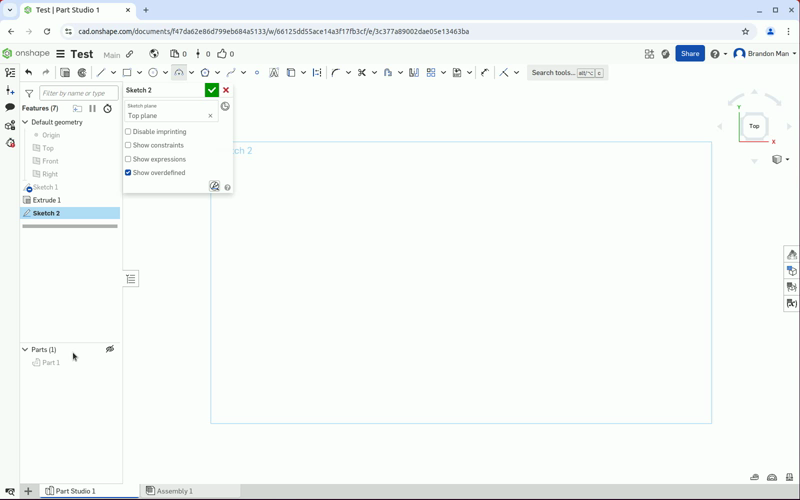
mouse_move(460, 395)
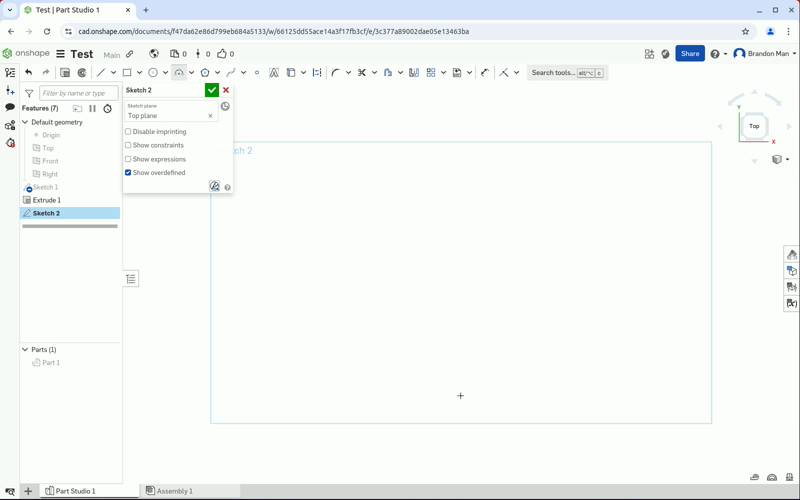
click(460, 395)
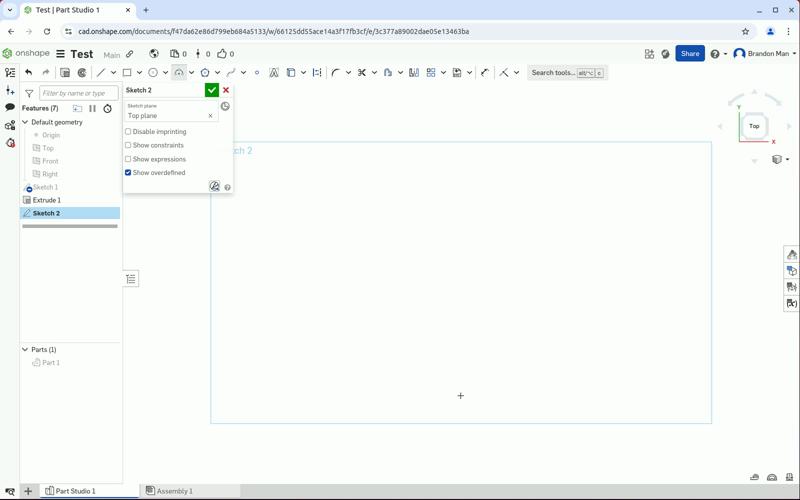
key_up(shift)
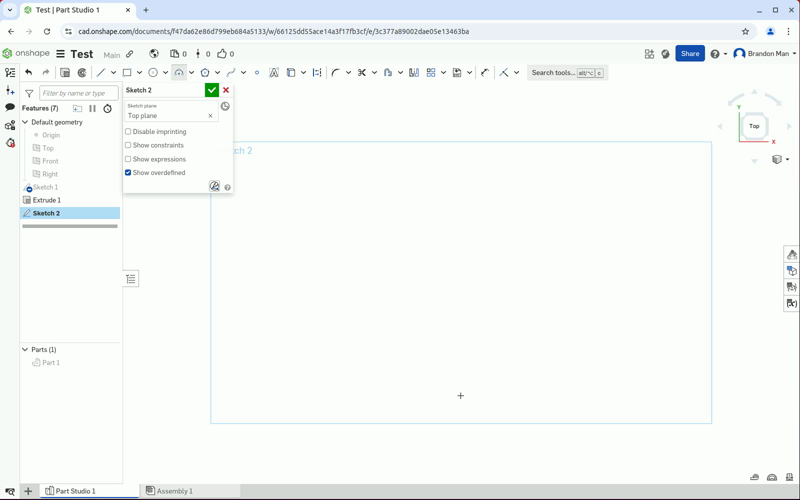
key_down(shift)
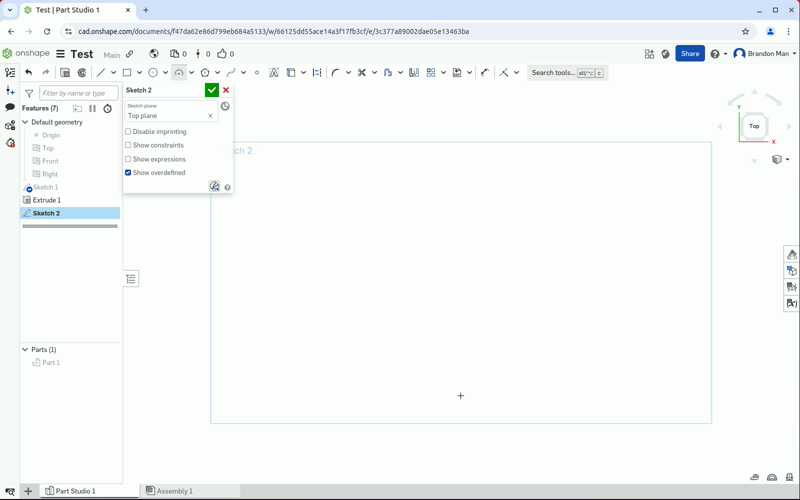
mouse_move(573, 282)
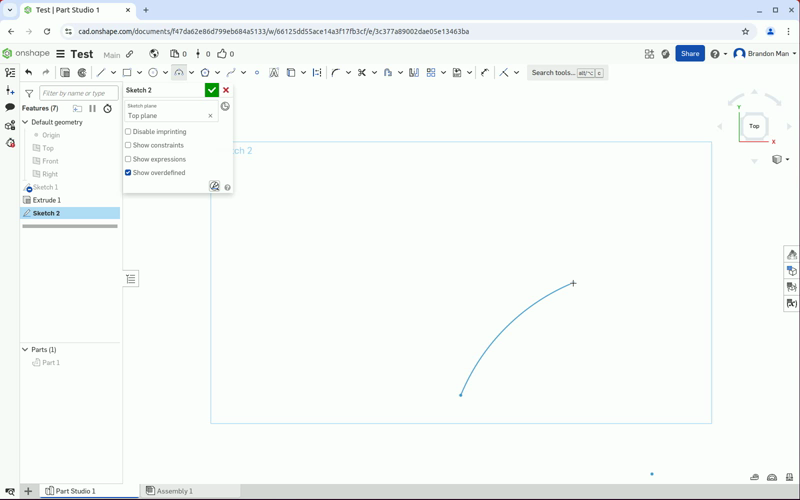
click(573, 282)
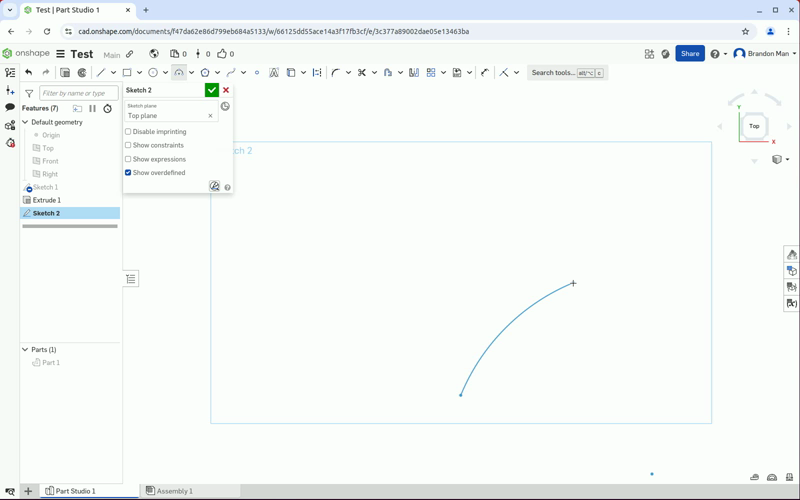
mouse_move(540, 362)
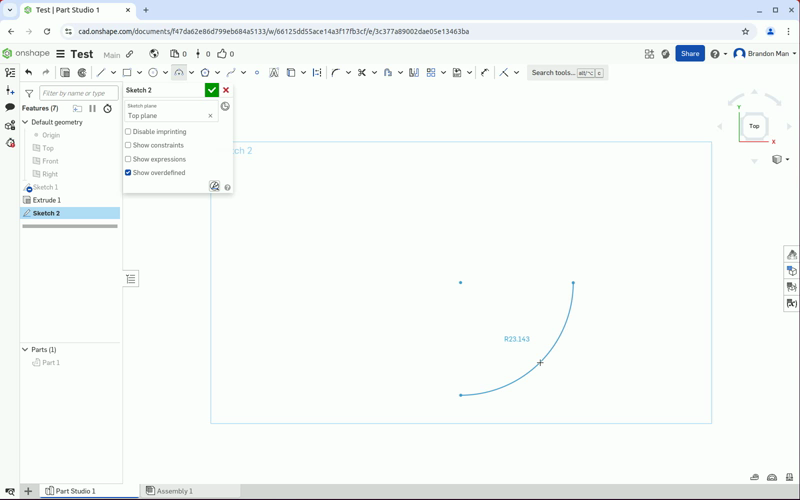
click(540, 362)
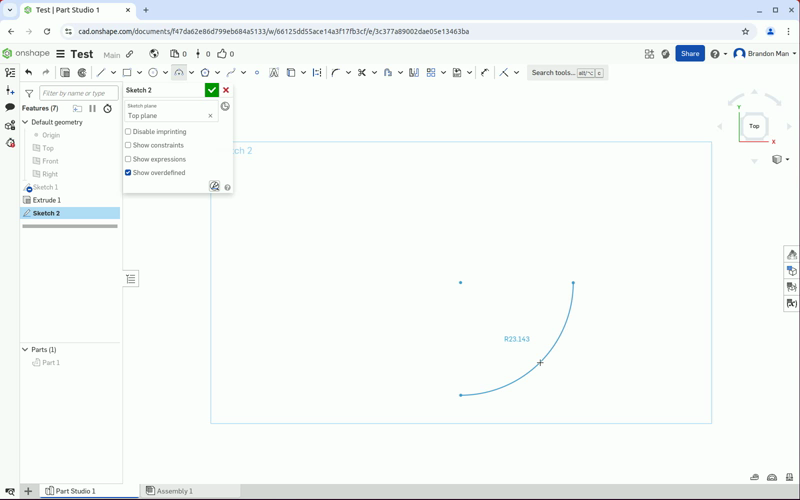
key_up(shift)
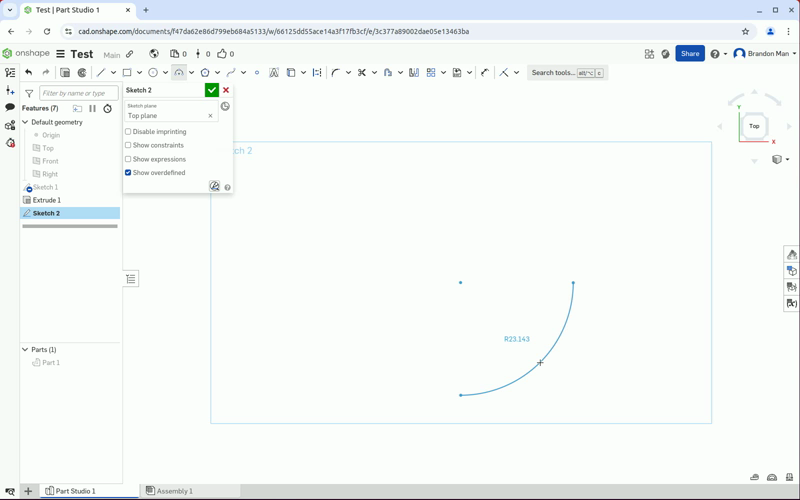
key(esc)
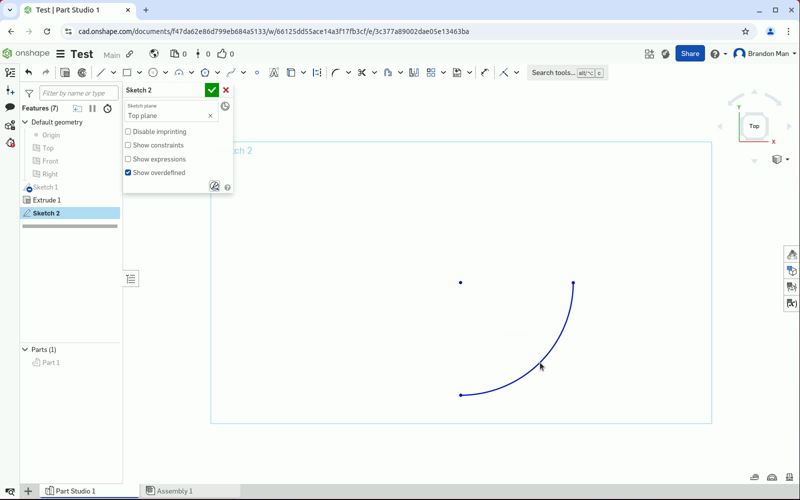
key(l)
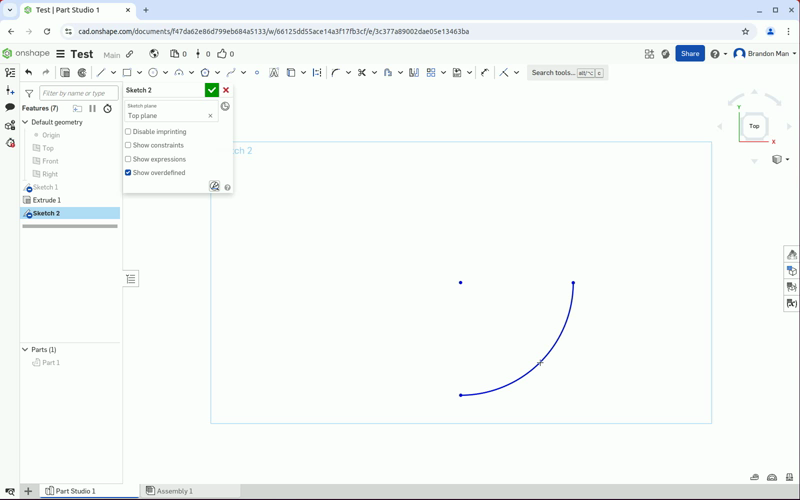
mouse_move(573, 282)
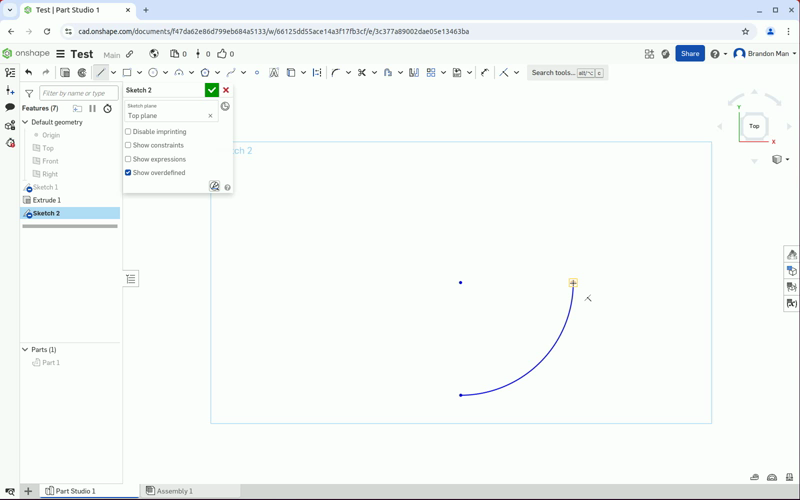
click(573, 282)
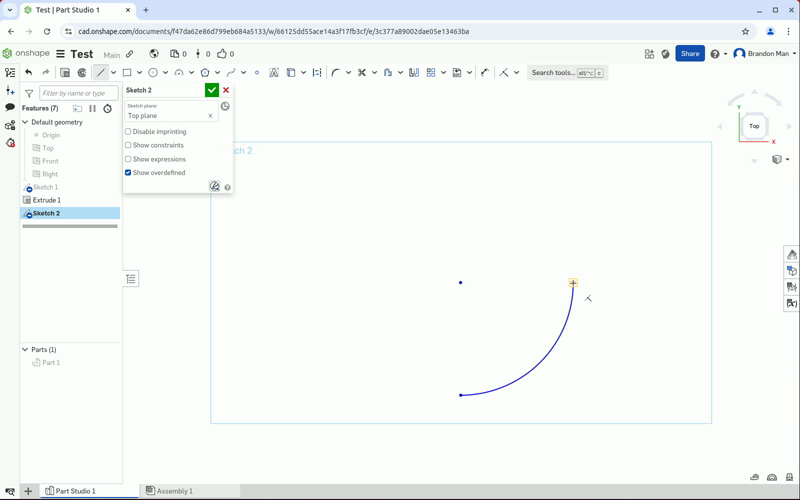
key_down(shift)
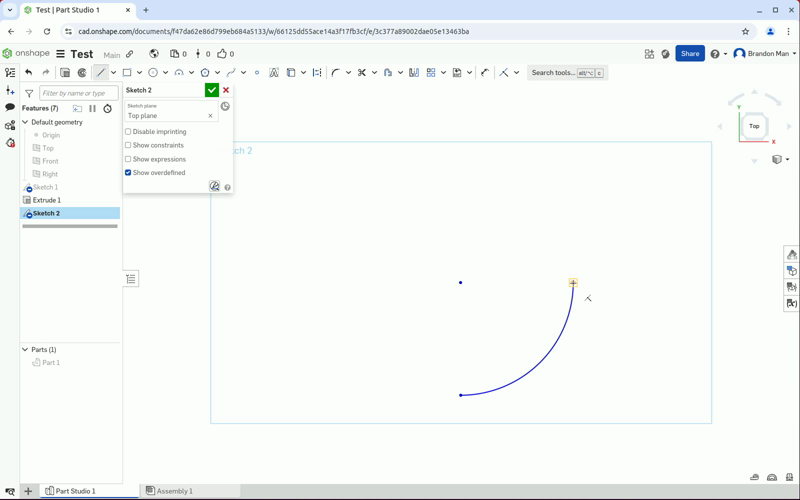
mouse_move(460, 282)
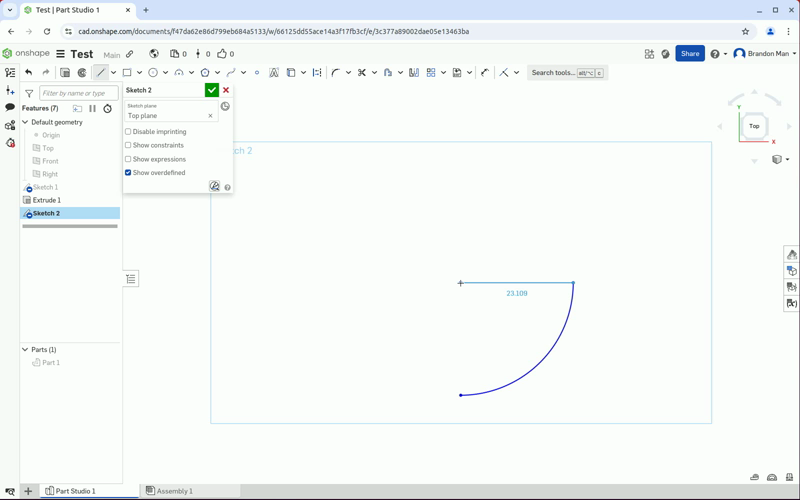
click(460, 282)
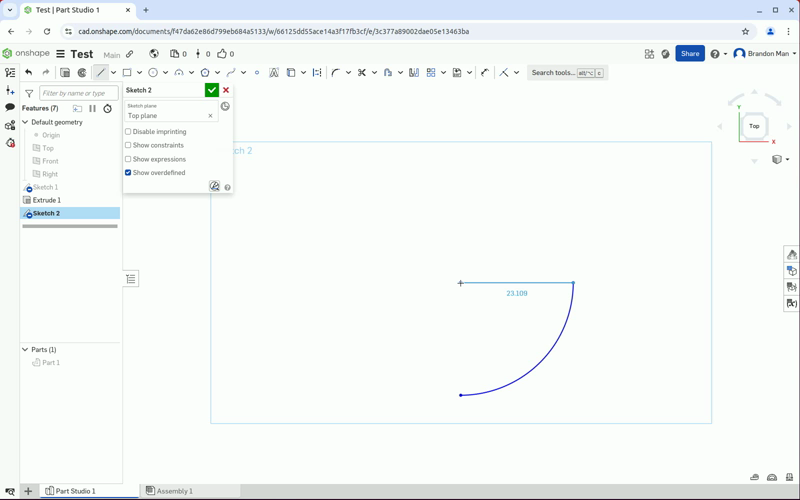
key_up(shift)
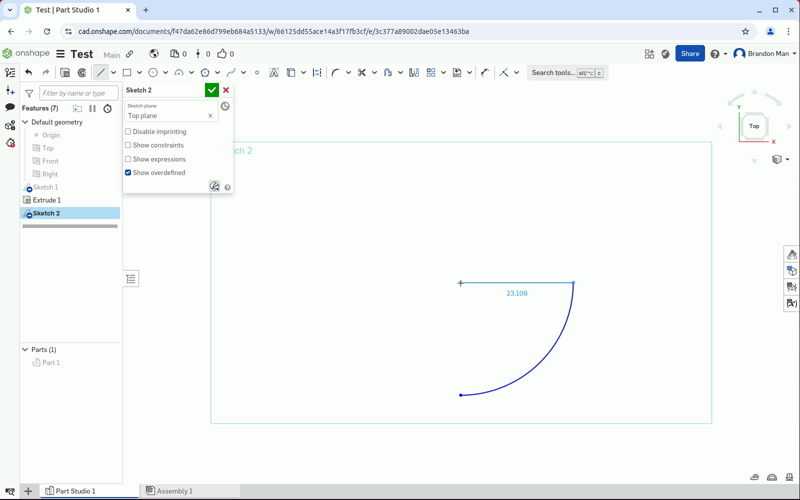
key_down(shift)
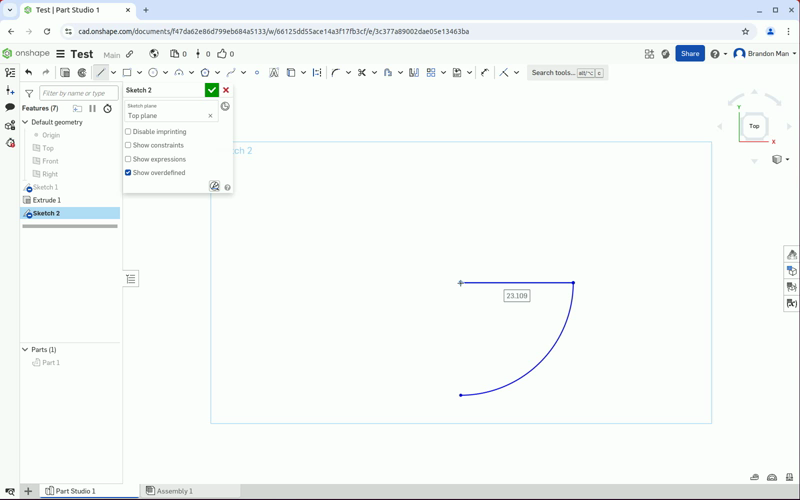
mouse_move(460, 395)
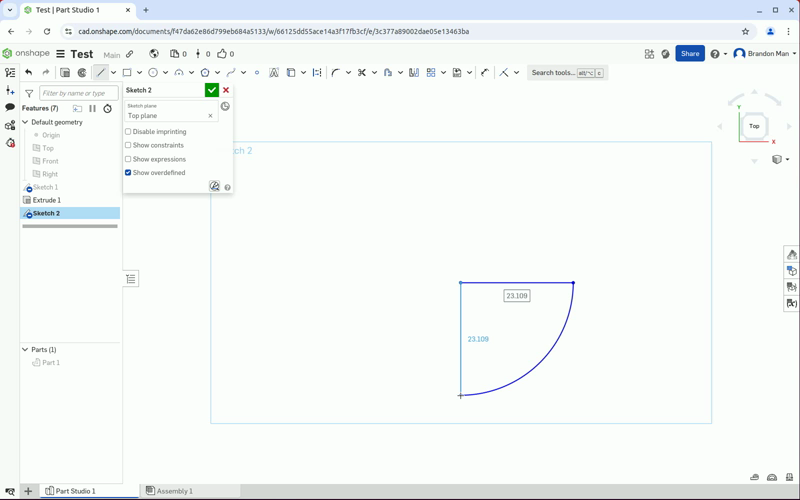
key_up(shift)
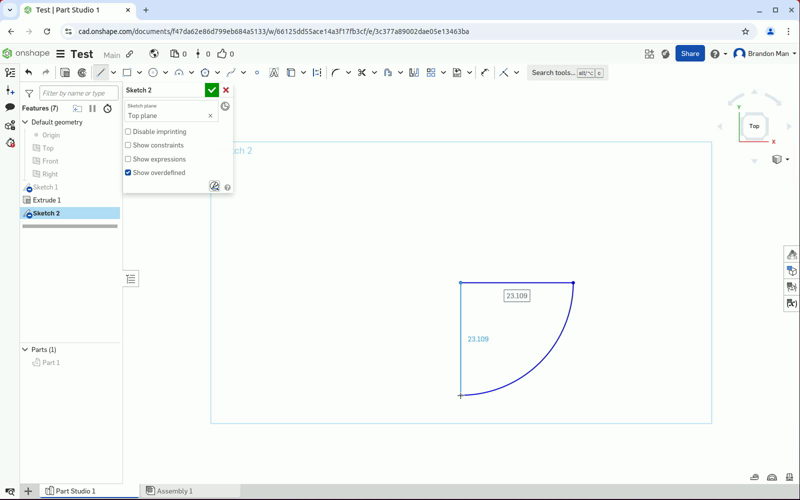
click(460, 395)
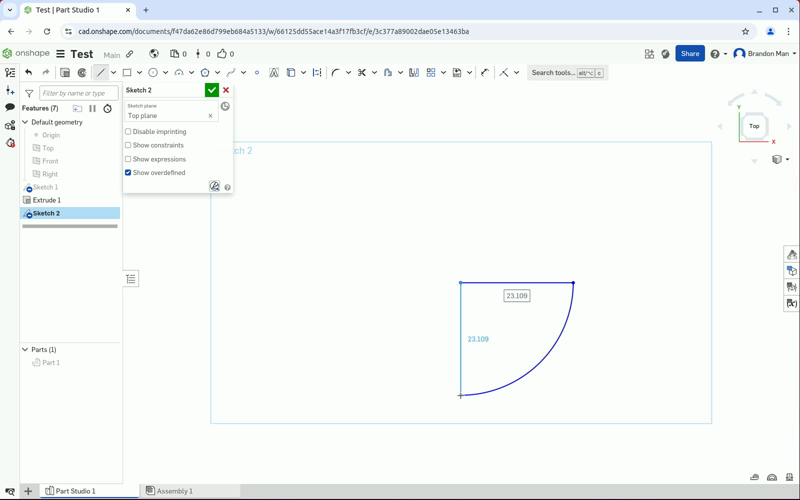
key(esc)
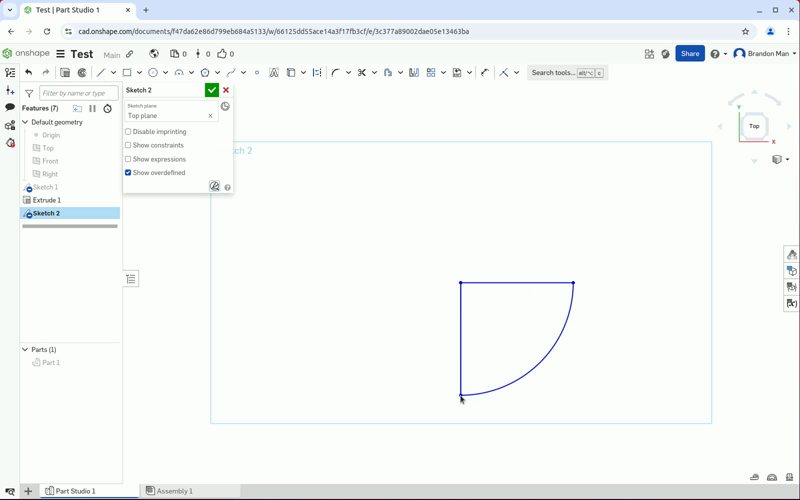
mouse_move(508, 312)
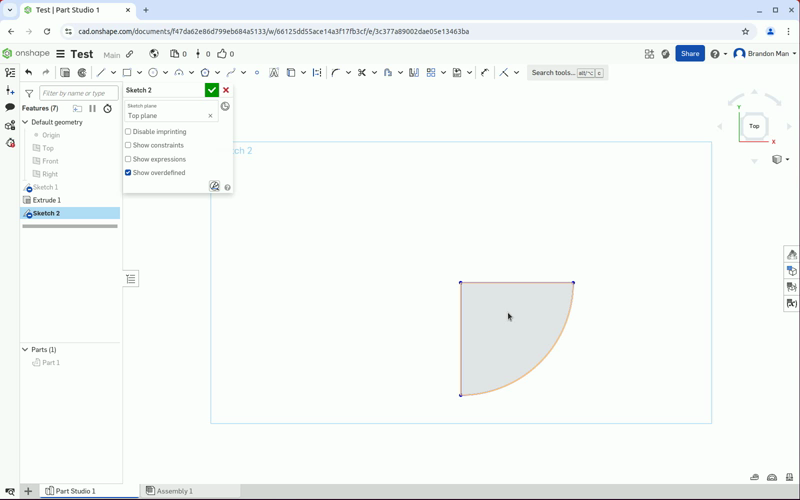
scroll(6)
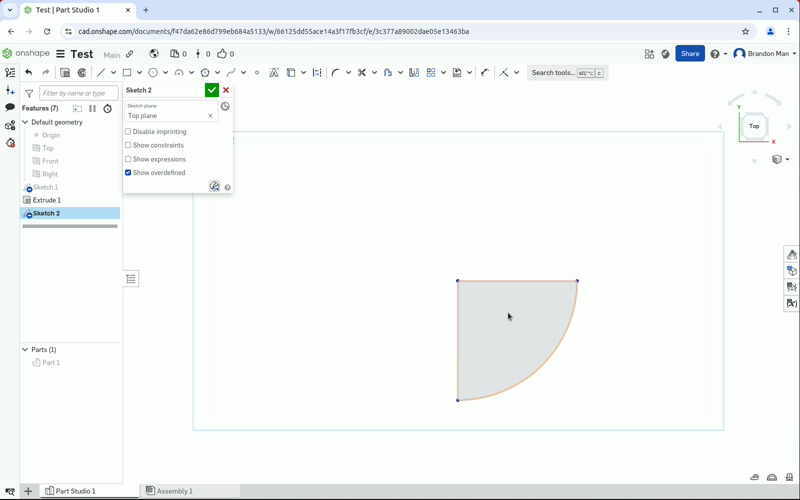
scroll(6)
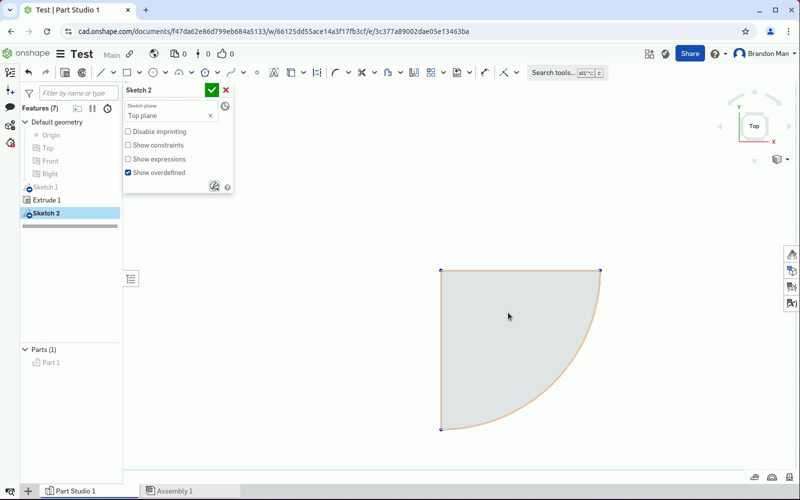
scroll(6)
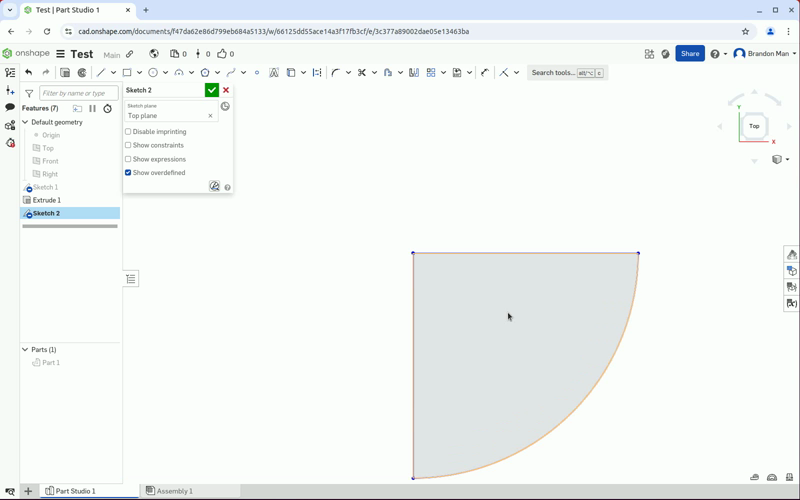
scroll(6)
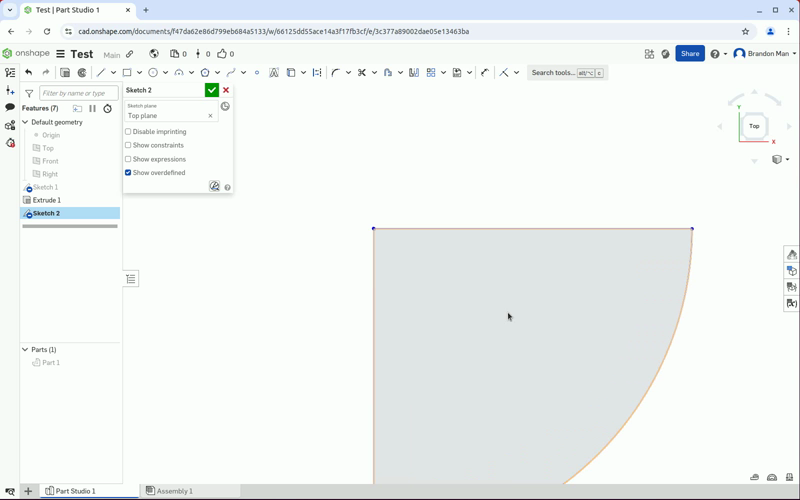
scroll(6)
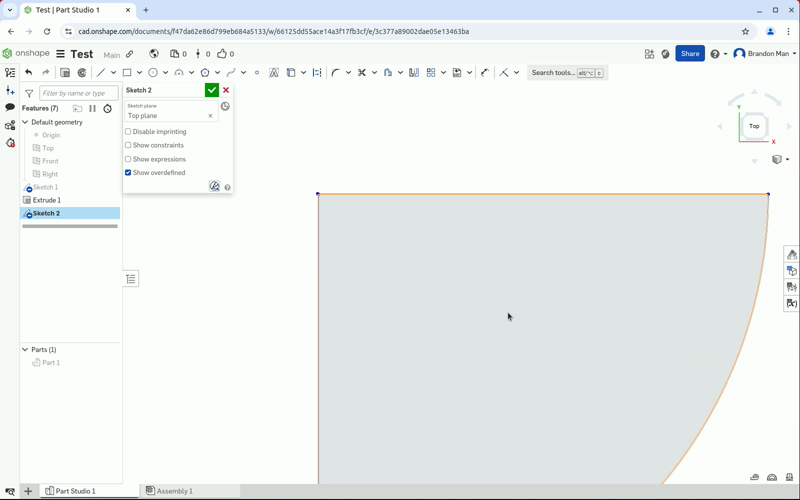
scroll(6)
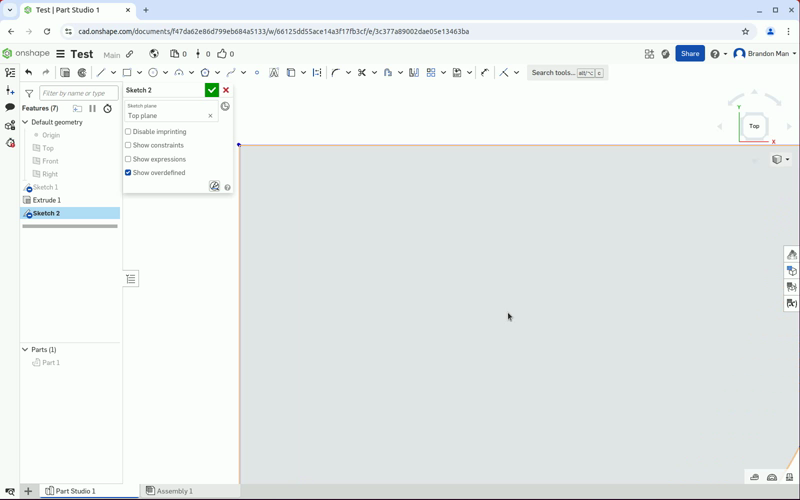
scroll(6)
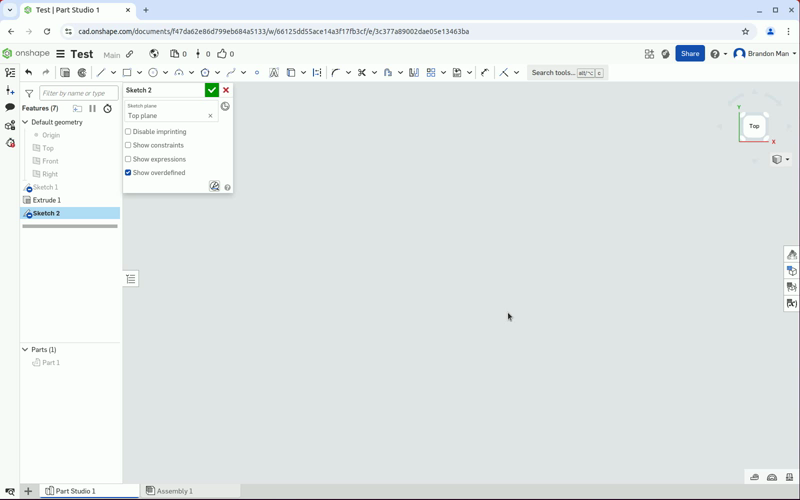
click(508, 312)
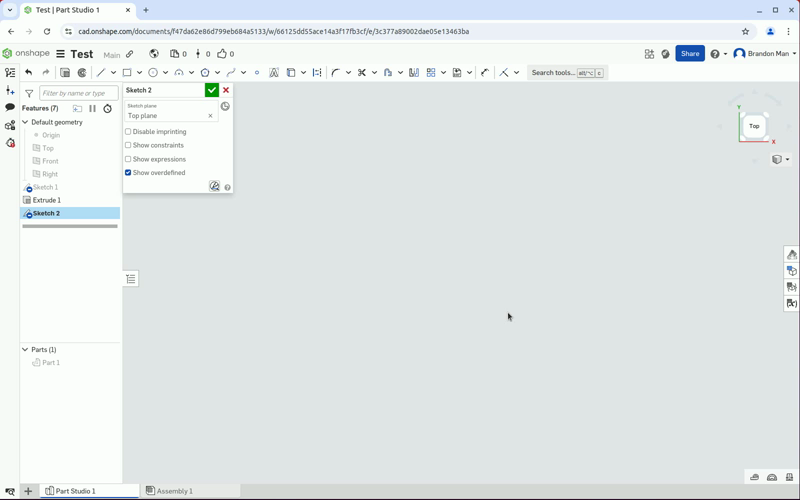
scroll(-6)
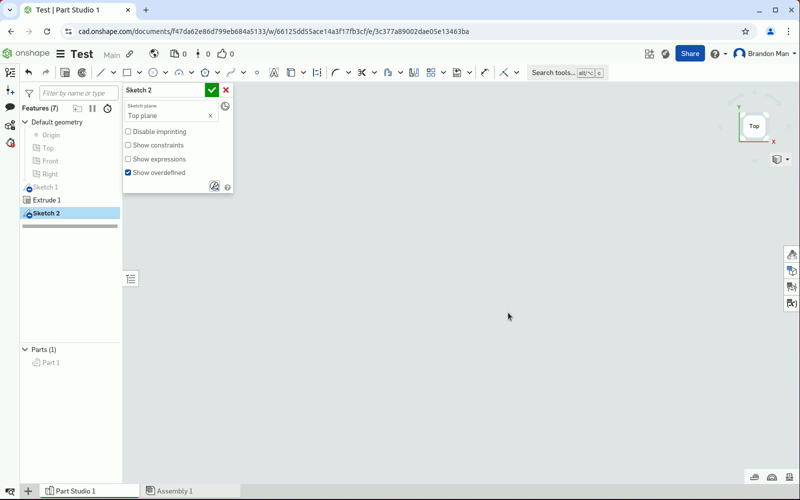
scroll(-6)
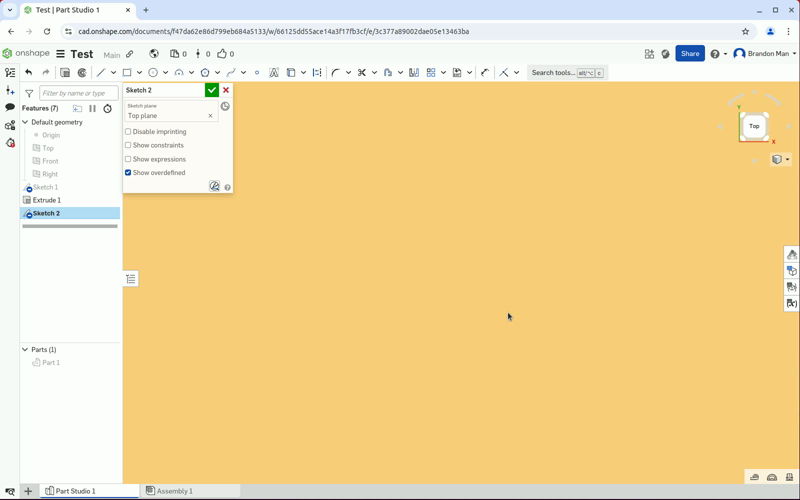
scroll(-6)
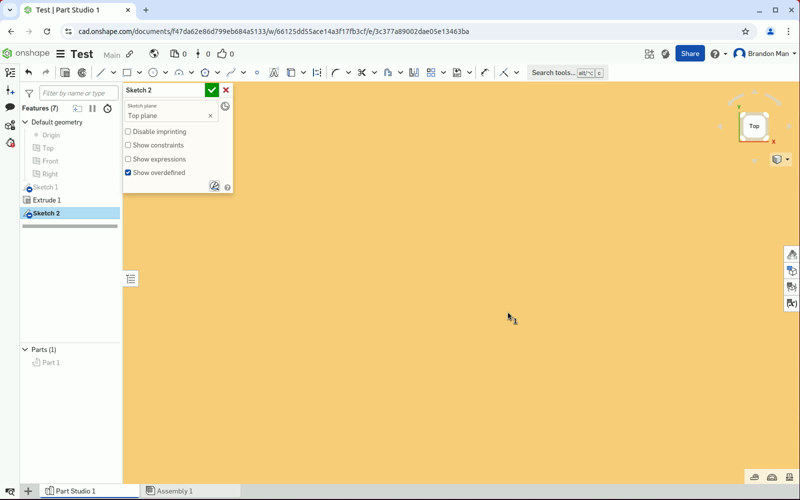
scroll(-6)
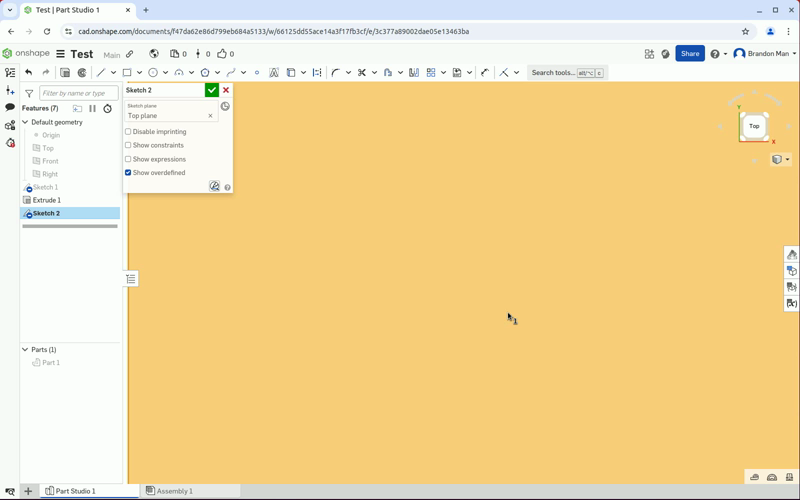
scroll(-6)
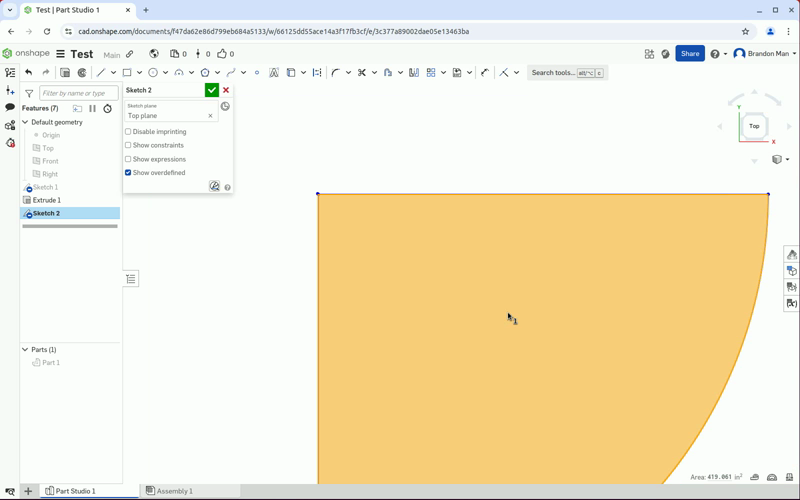
scroll(-6)
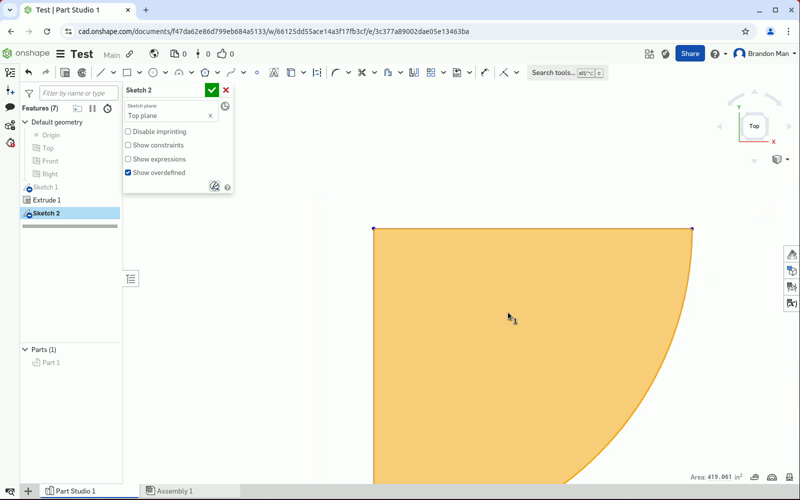
scroll(-6)
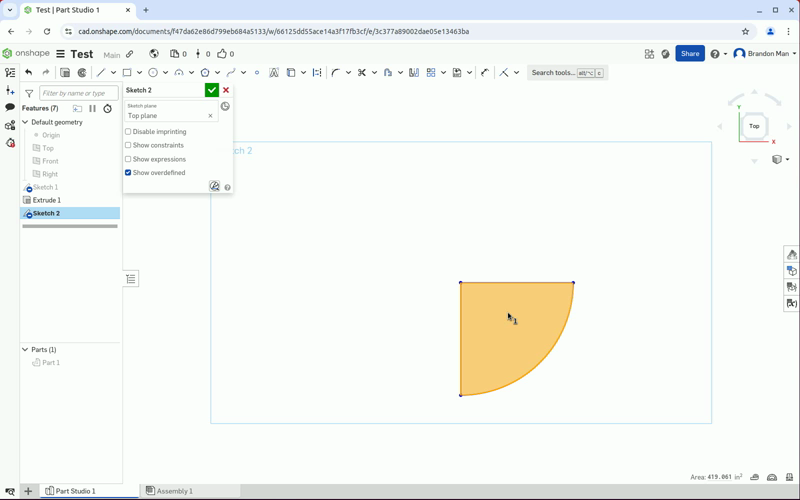
mouse_move(73, 352)
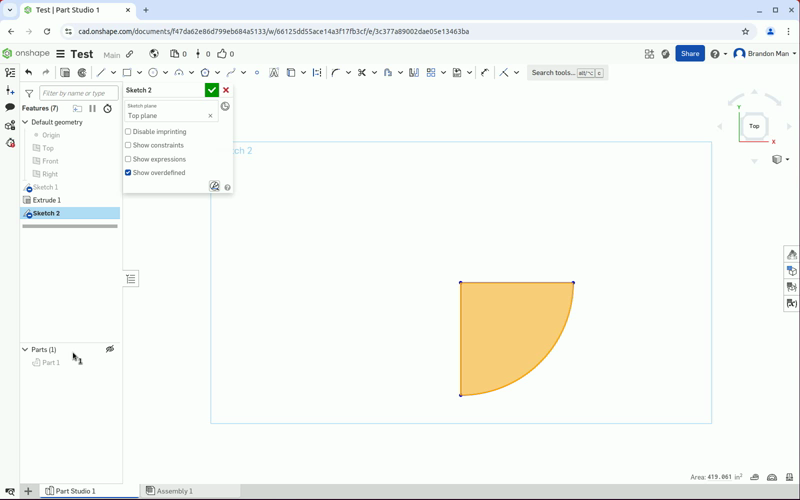
key(shift+y)
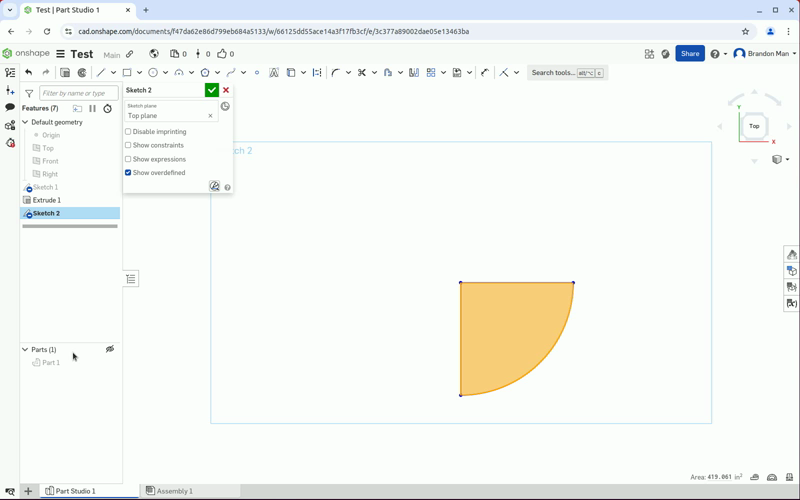
key(shift+e)
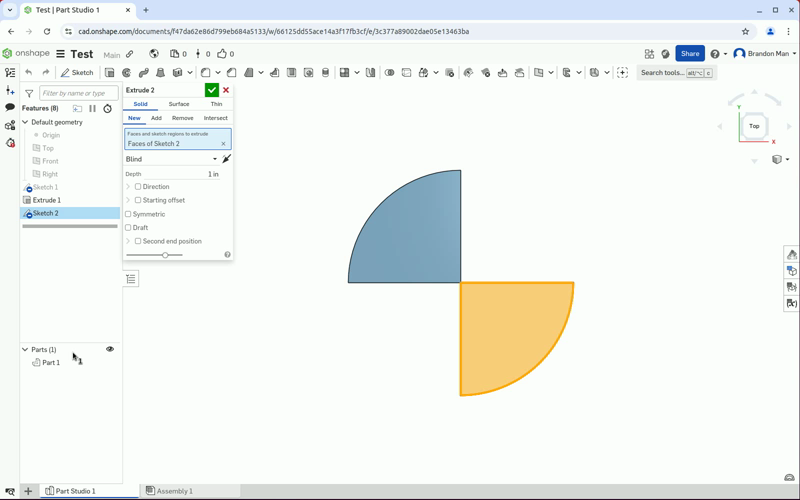
mouse_move(143, 106)
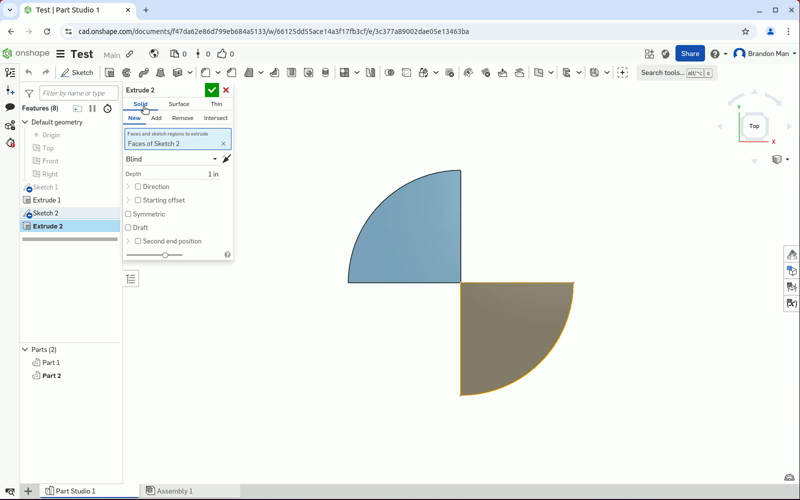
click(143, 106)
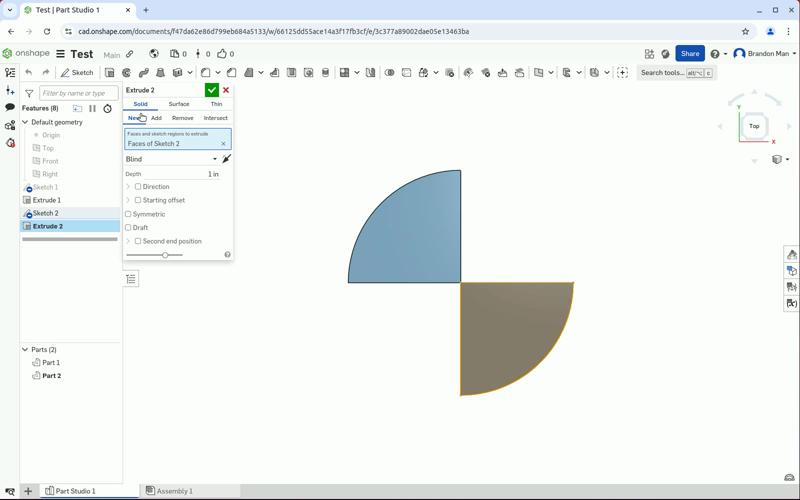
mouse_move(137, 120)
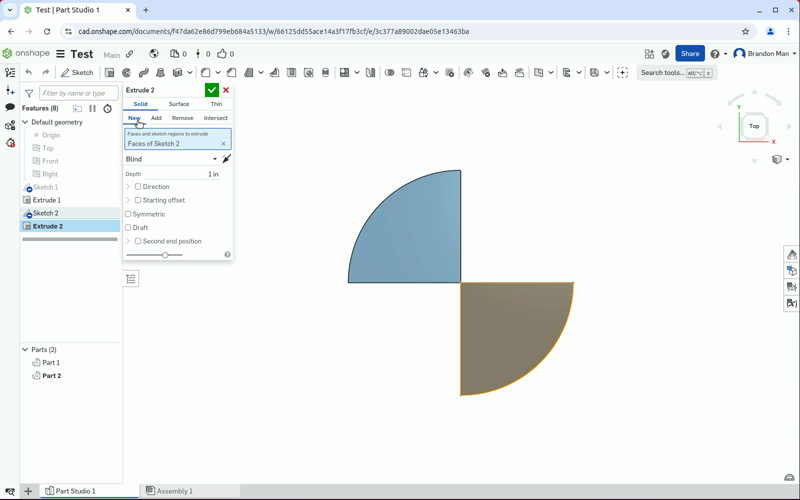
click(137, 120)
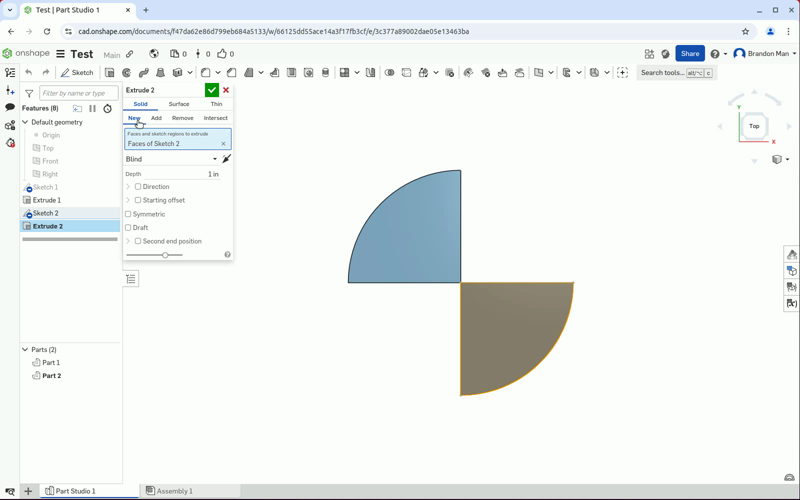
key(tab, 4)
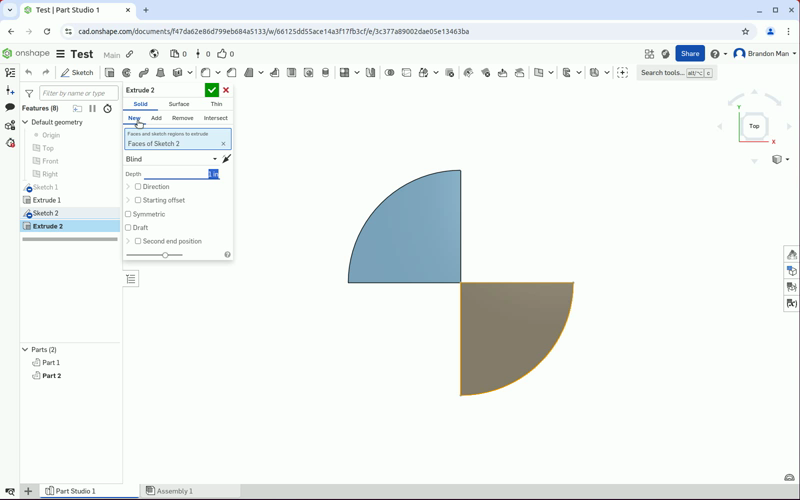
text(2.407)
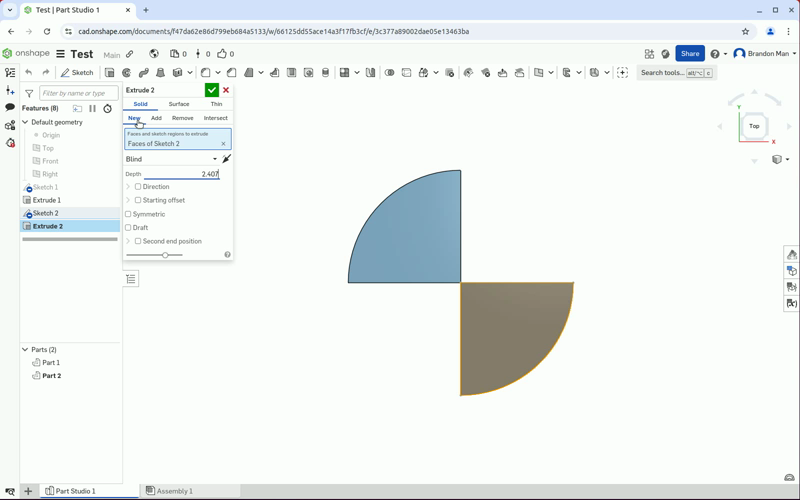
key(enter)
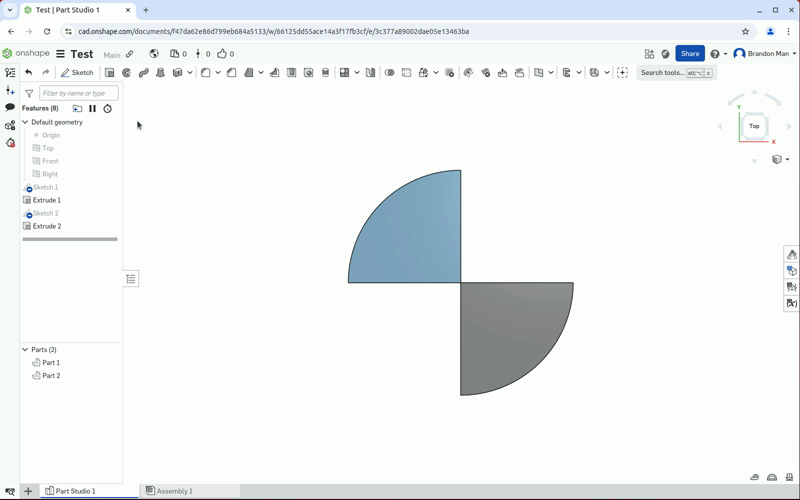
key(shift+h)
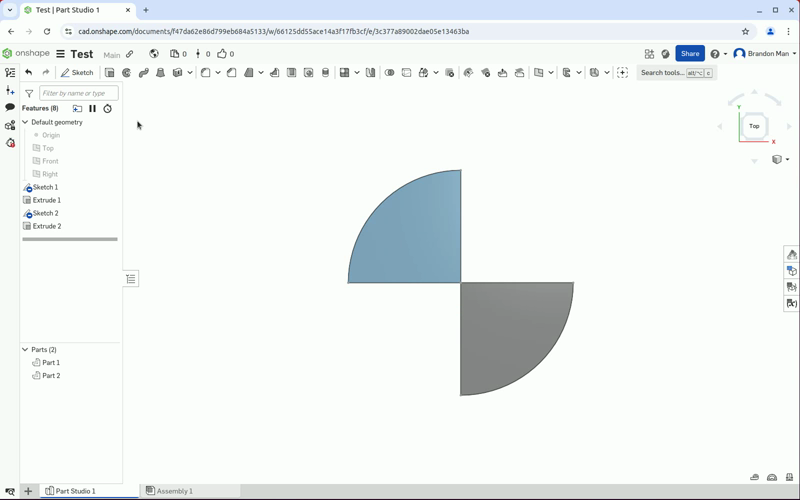
key(shift+h)
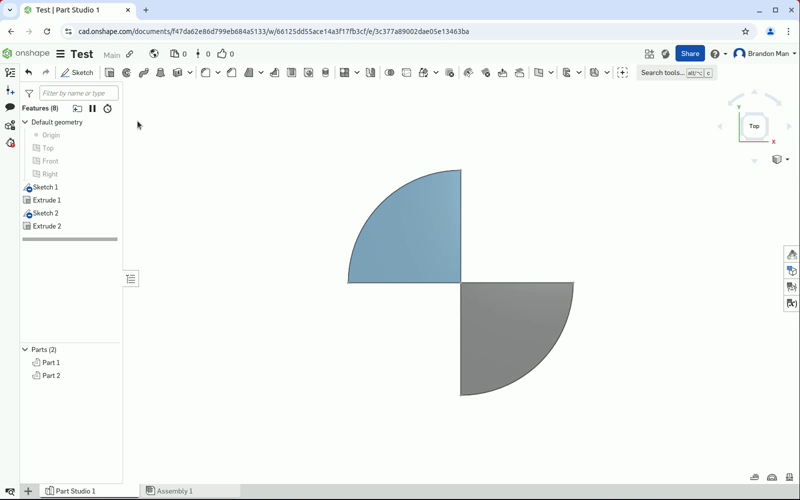
key(shift+7)
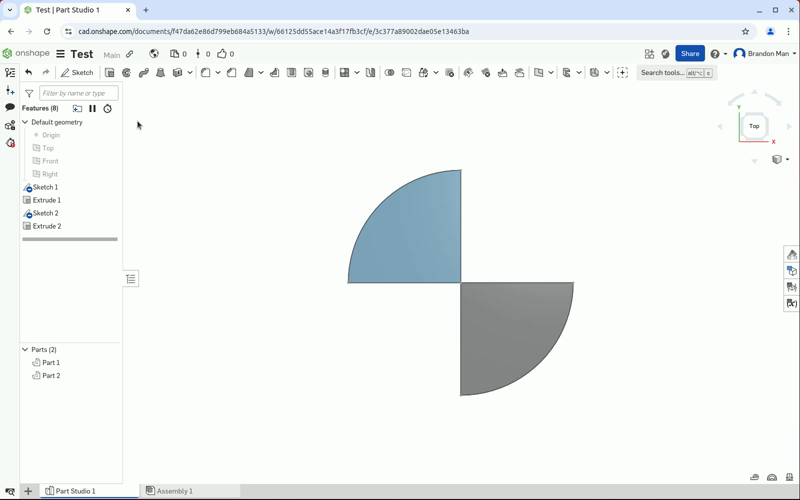
key(up, 3)
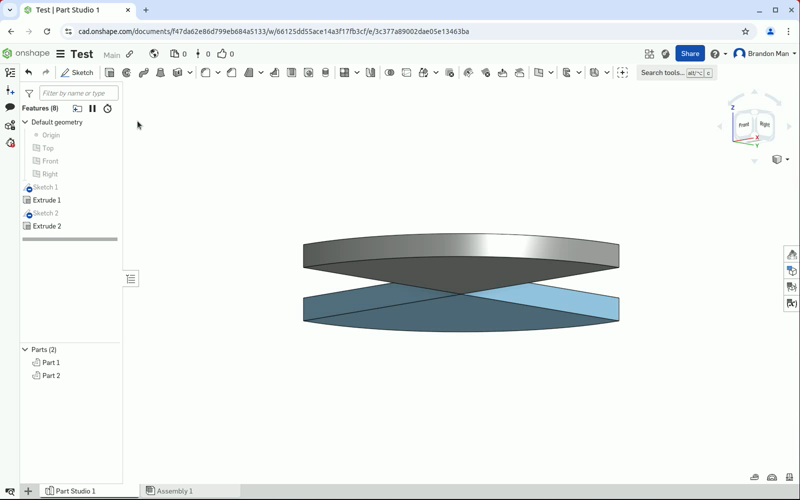
key(left, 3)
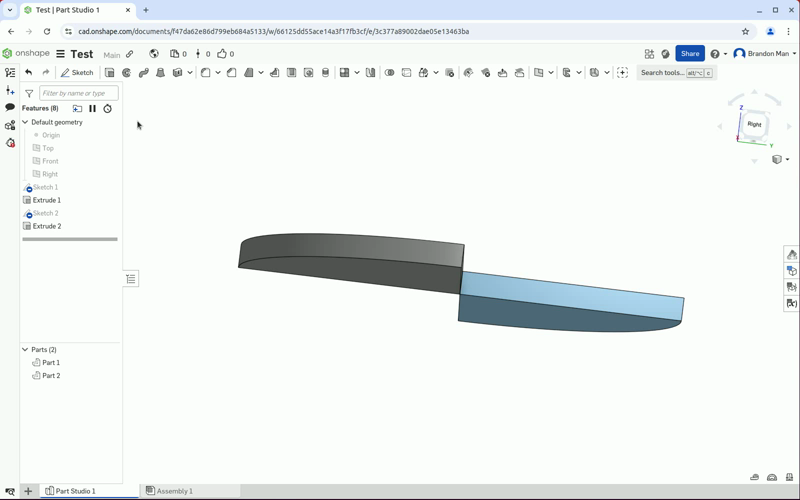
key(right, 3)
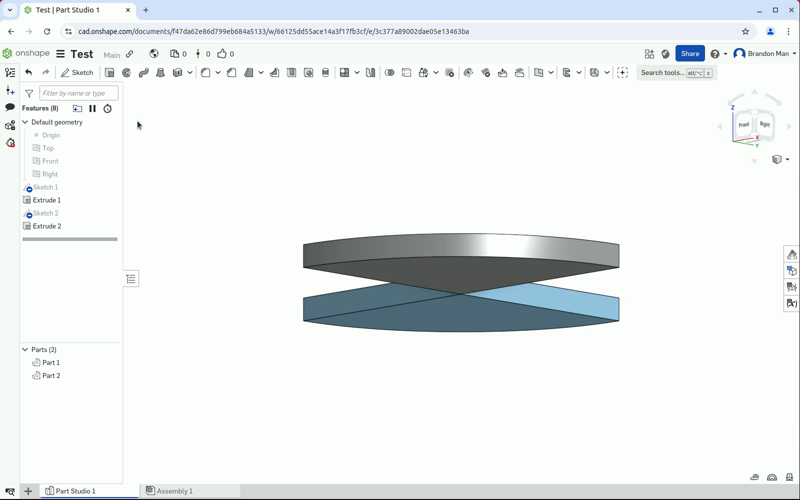
key(down, 3)
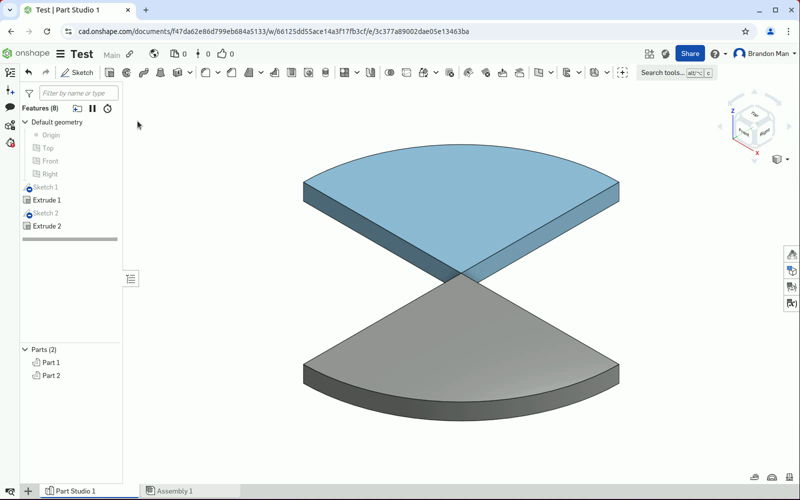
mouse_move(73, 189)
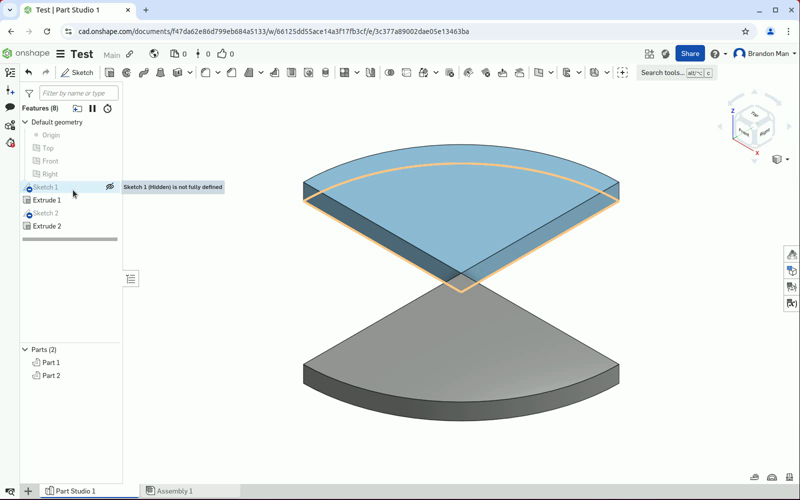
click(73, 189)